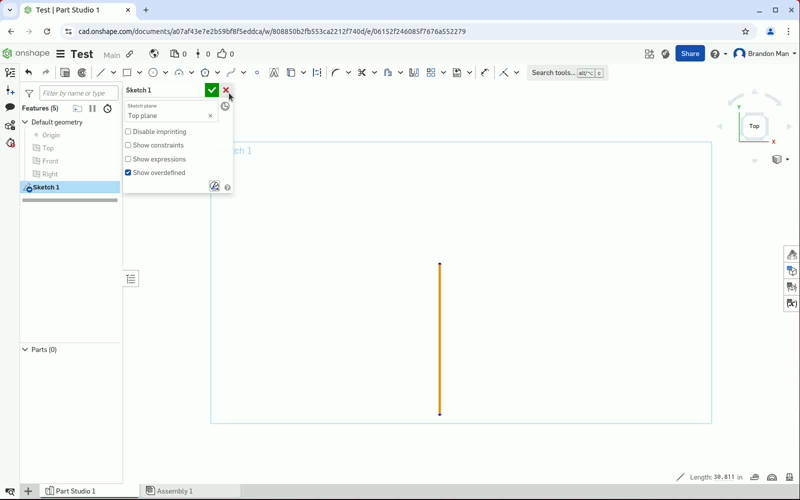
key(shift+h)
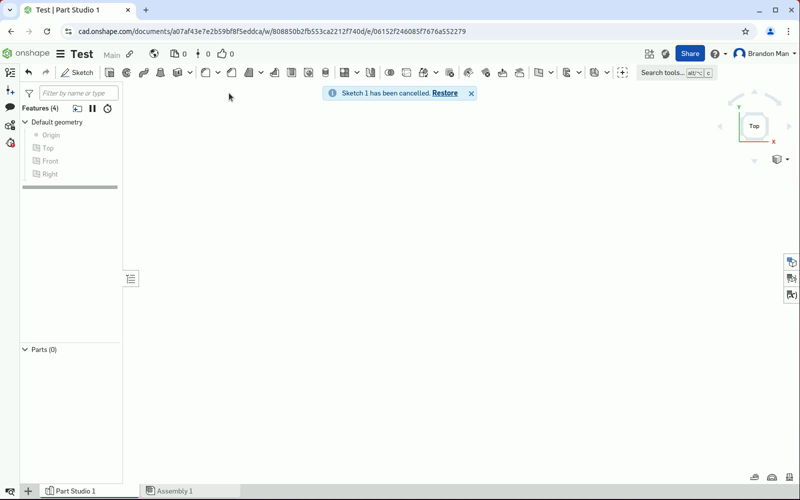
mouse_move(73, 352)
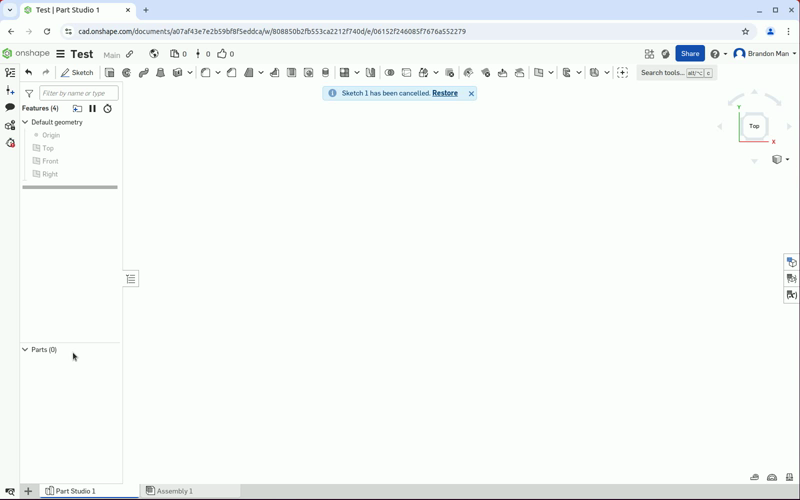
key(y)
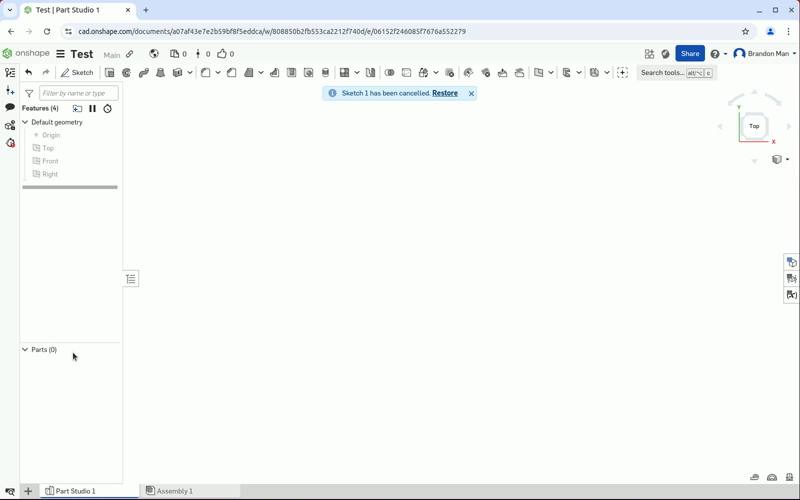
key(shift+p)
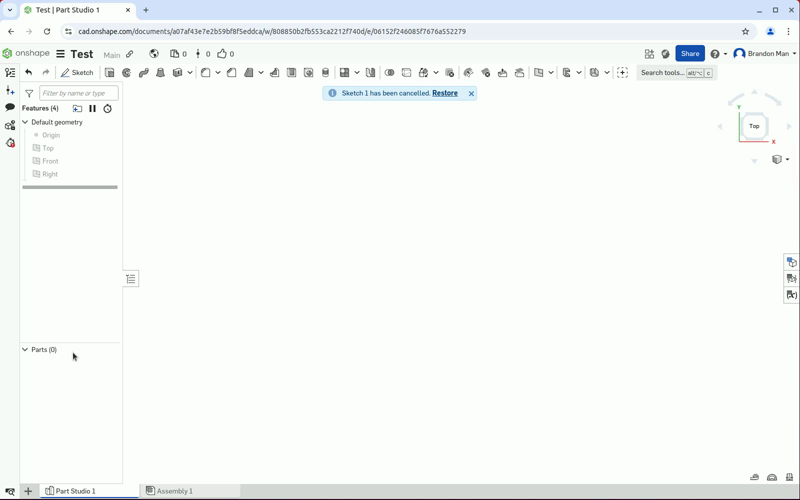
key(space)
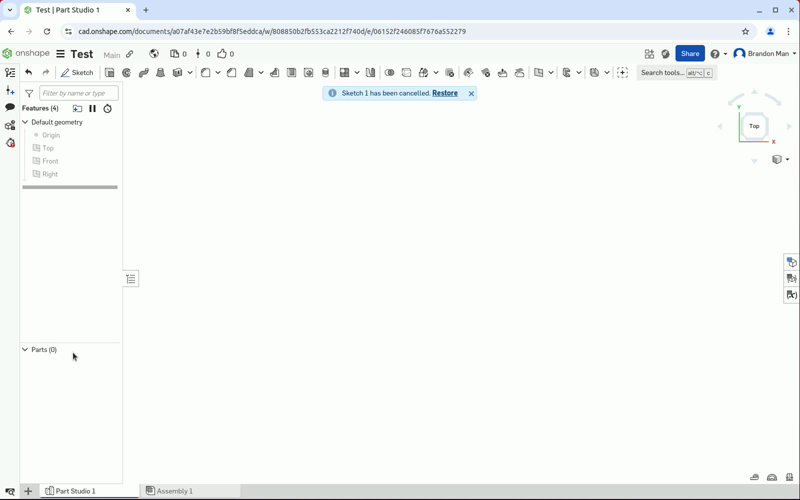
key_down(shift)
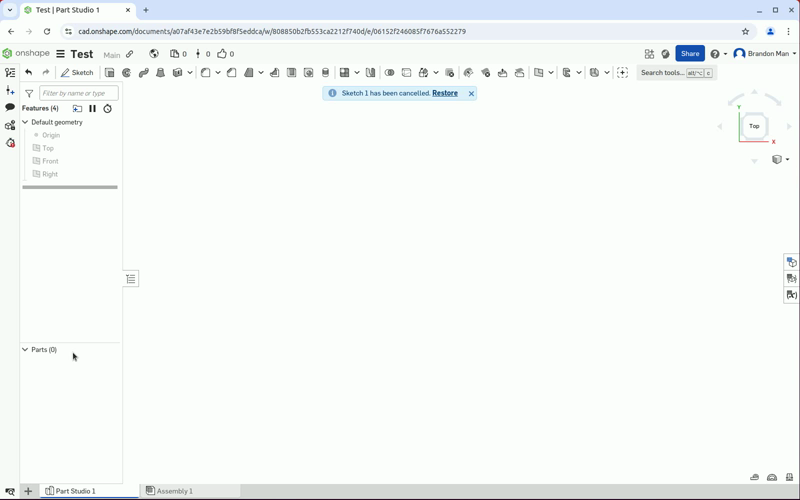
key(up)
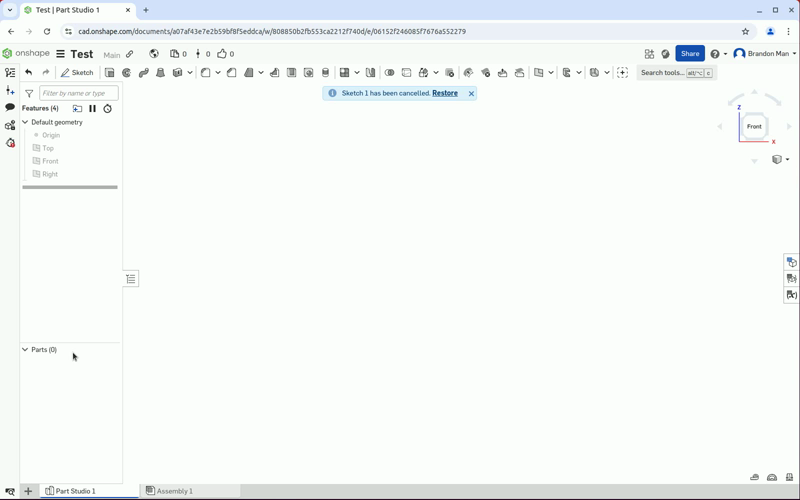
key_up(shift)
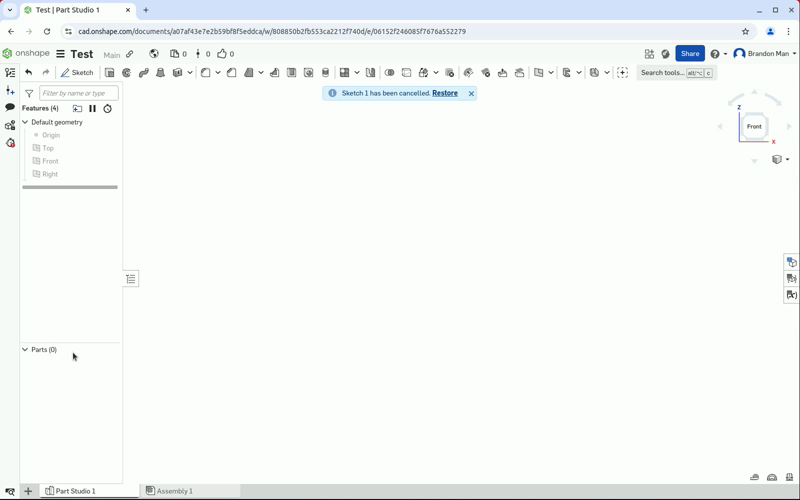
key(space)
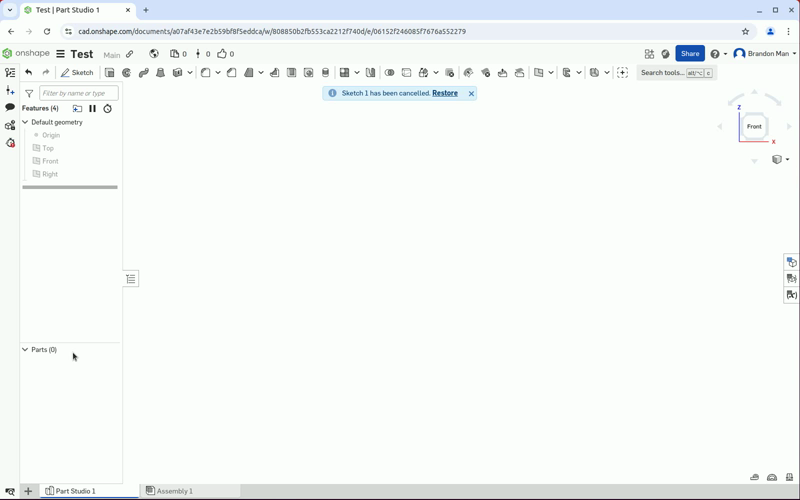
key_down(shift)
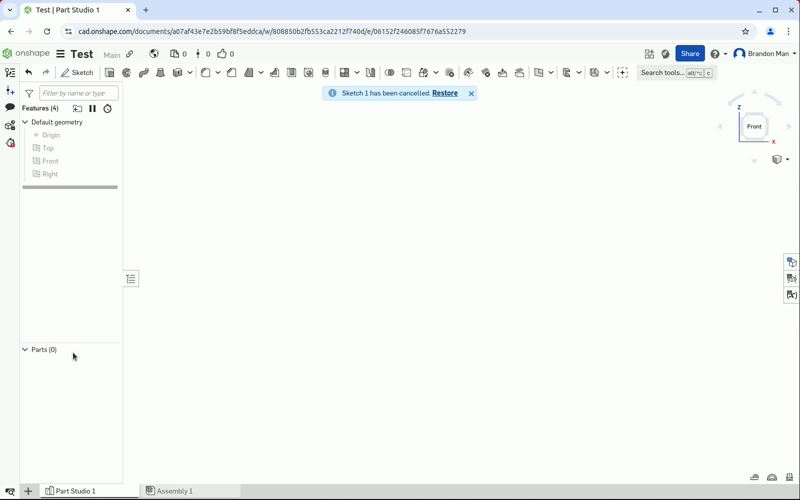
key(left)
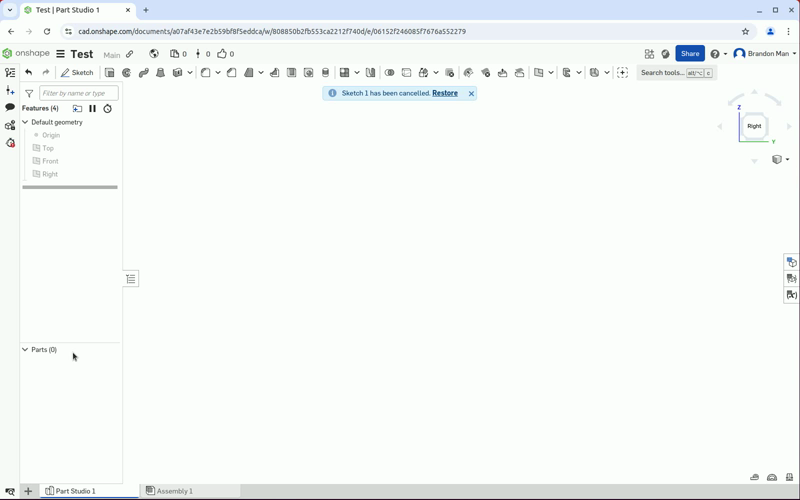
key_up(shift)
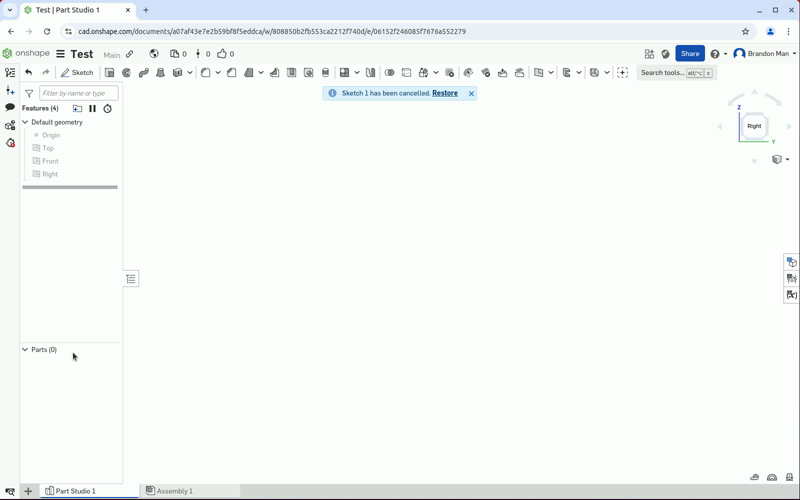
mouse_move(73, 352)
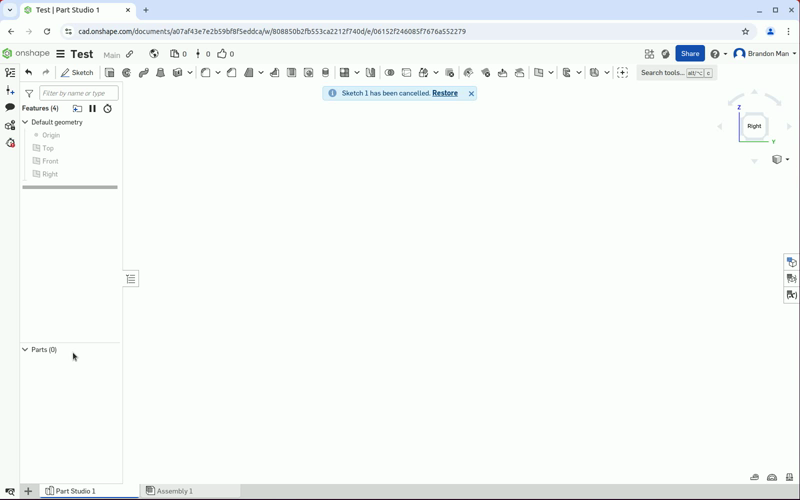
key(shift+y)
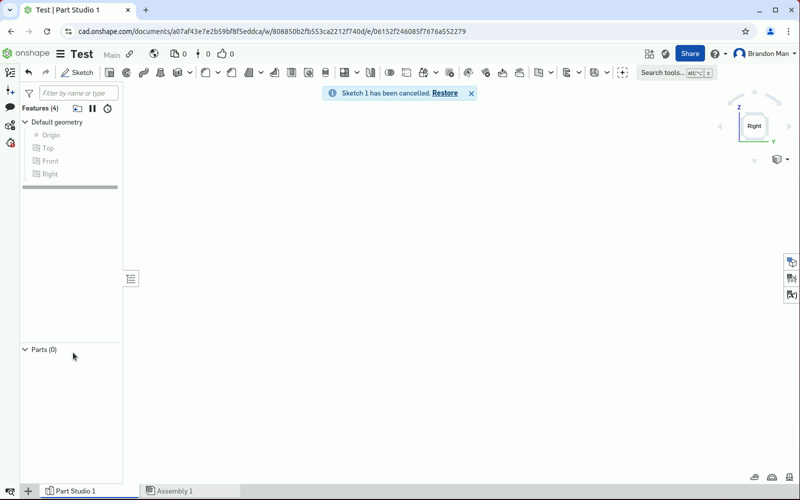
key(shift+s)
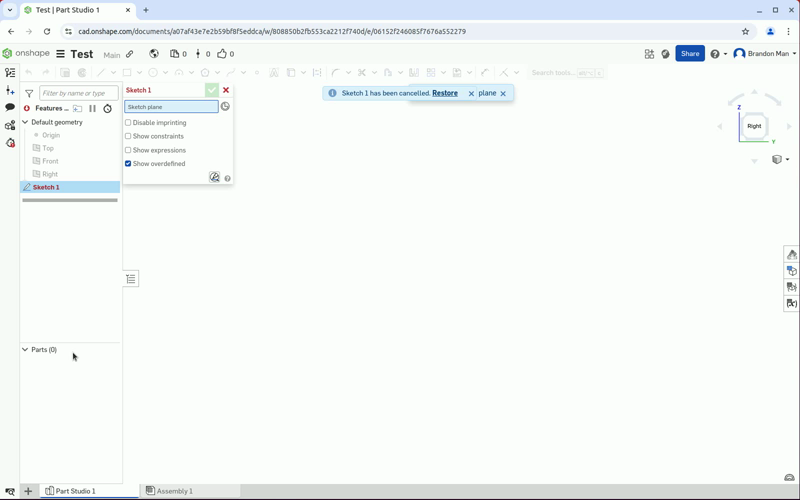
mouse_move(73, 176)
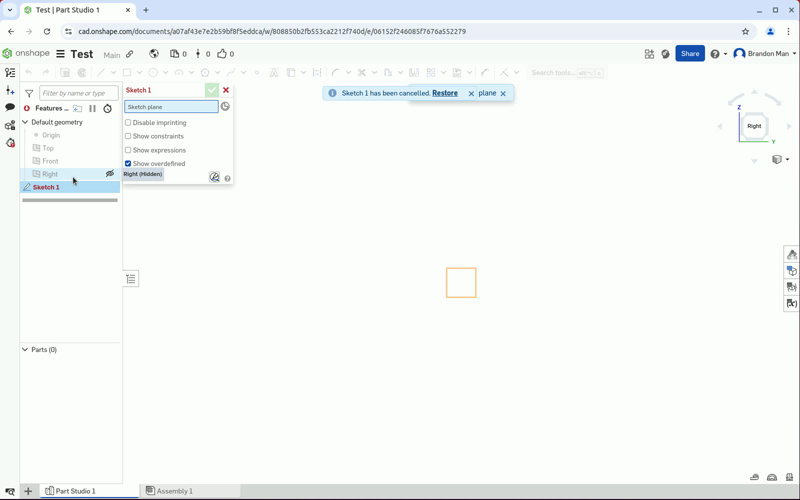
click(73, 176)
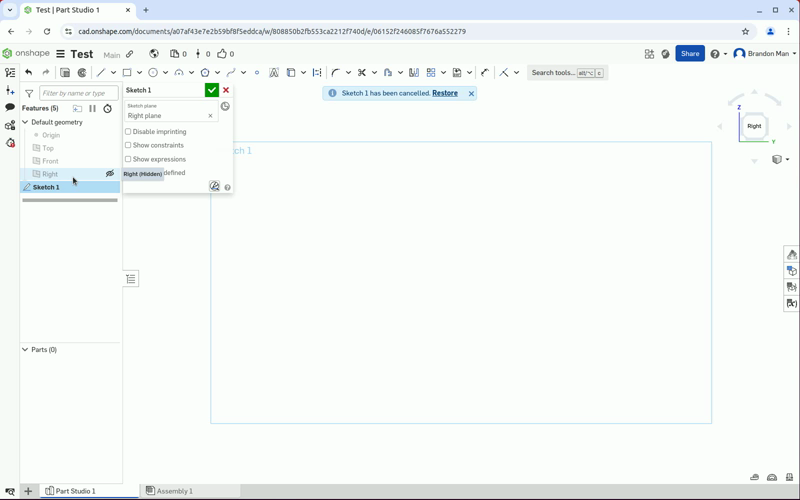
mouse_move(73, 352)
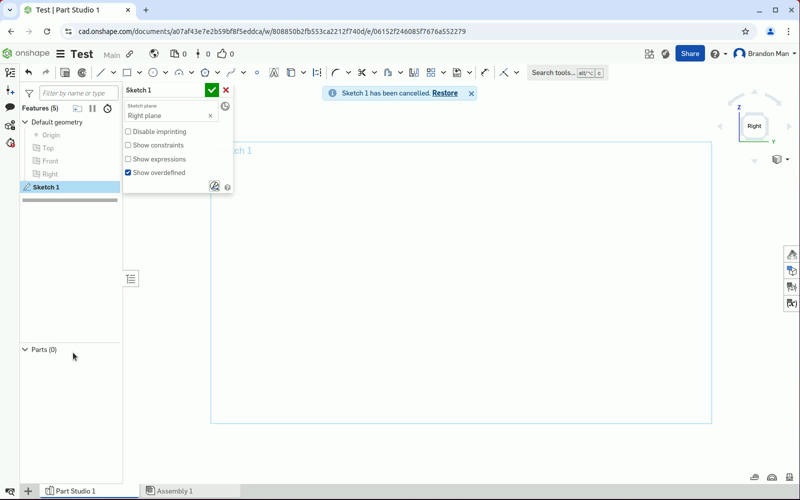
key(y)
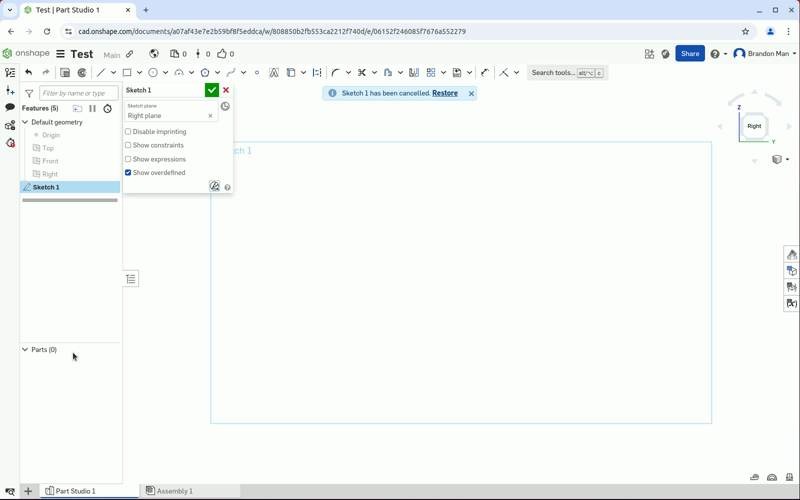
key(l)
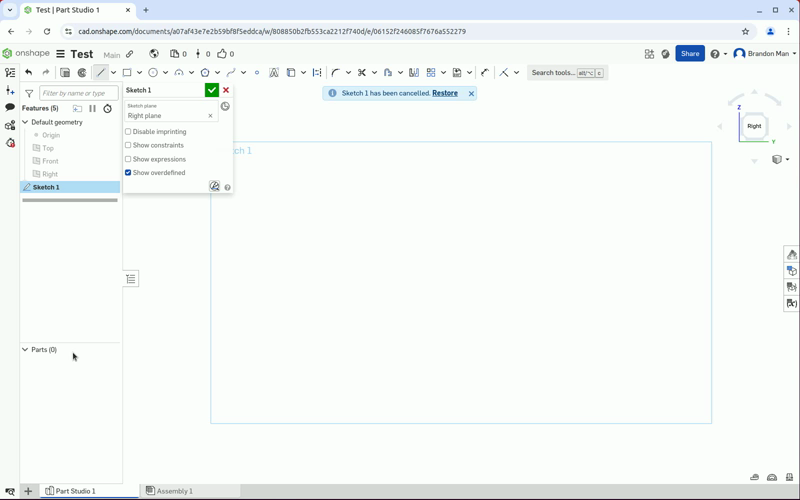
key_down(shift)
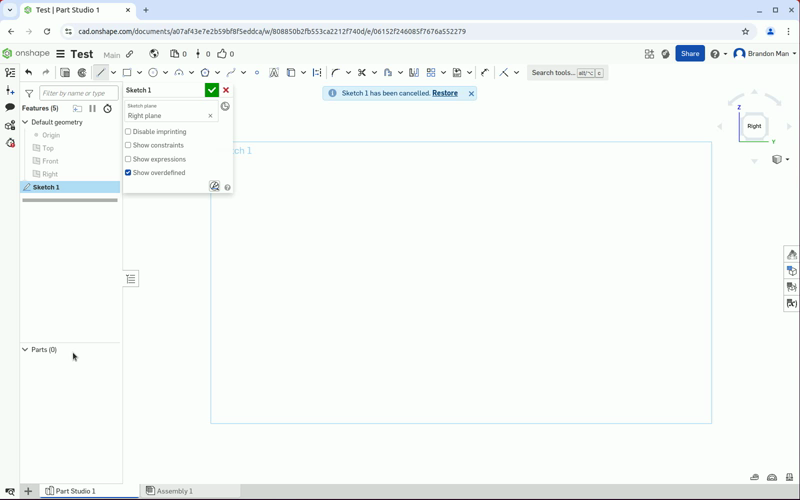
mouse_move(504, 395)
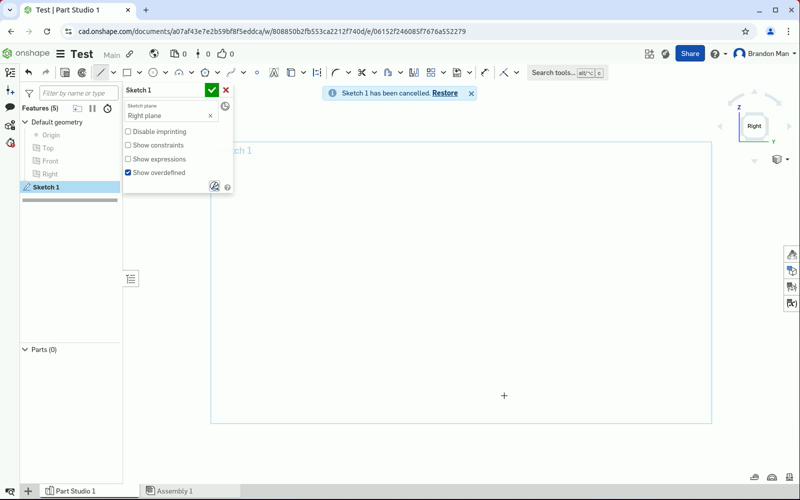
click(504, 395)
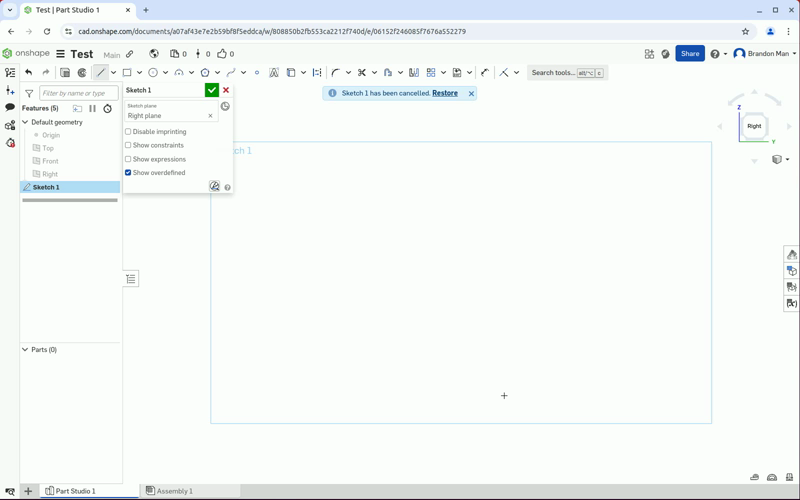
key_up(shift)
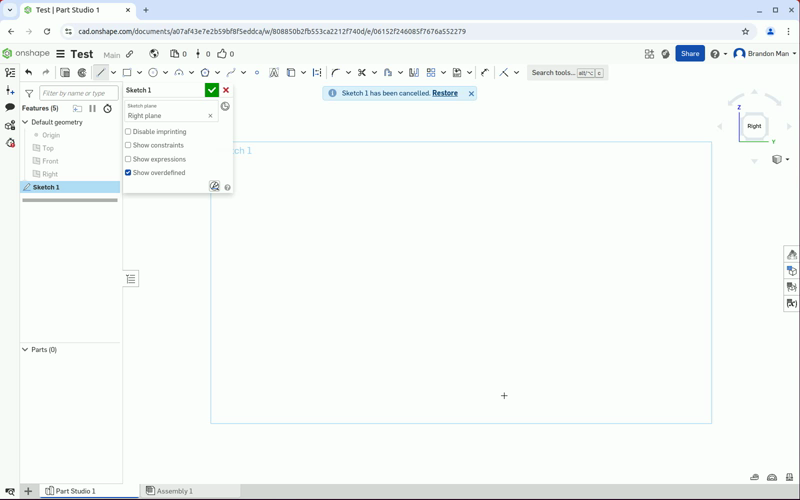
key_down(shift)
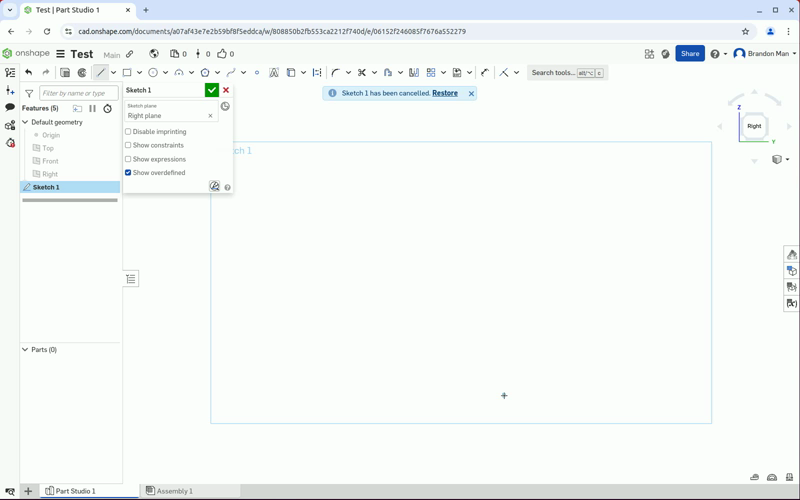
mouse_move(534, 395)
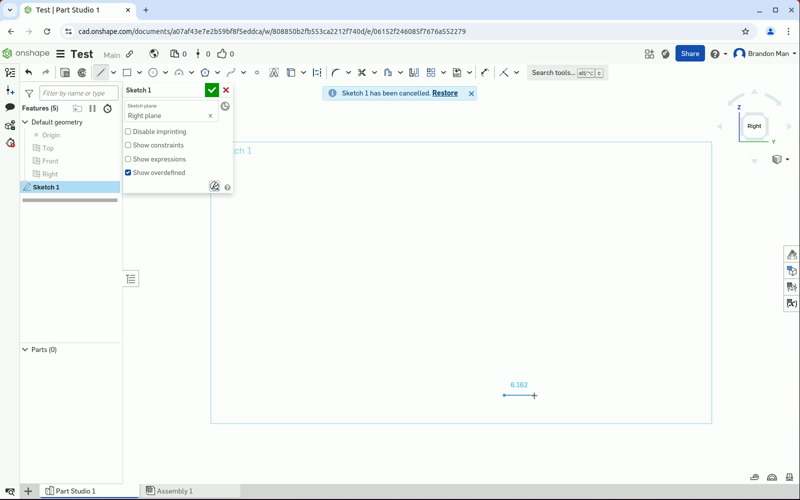
mouse_move(560, 395)
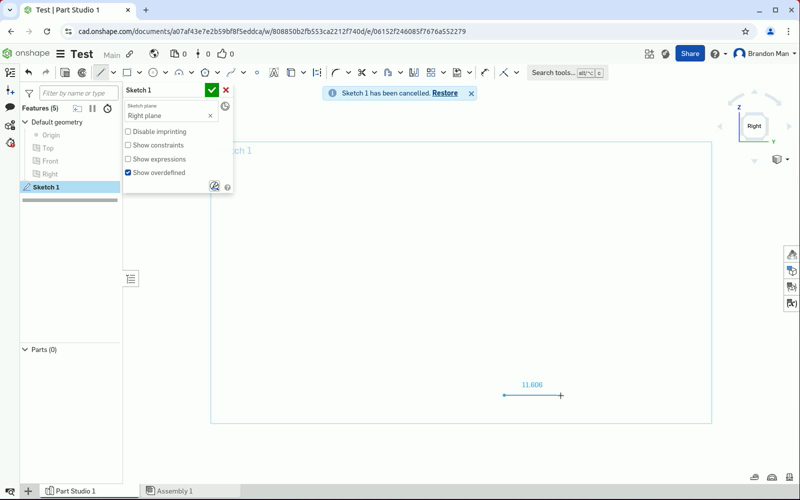
click(560, 395)
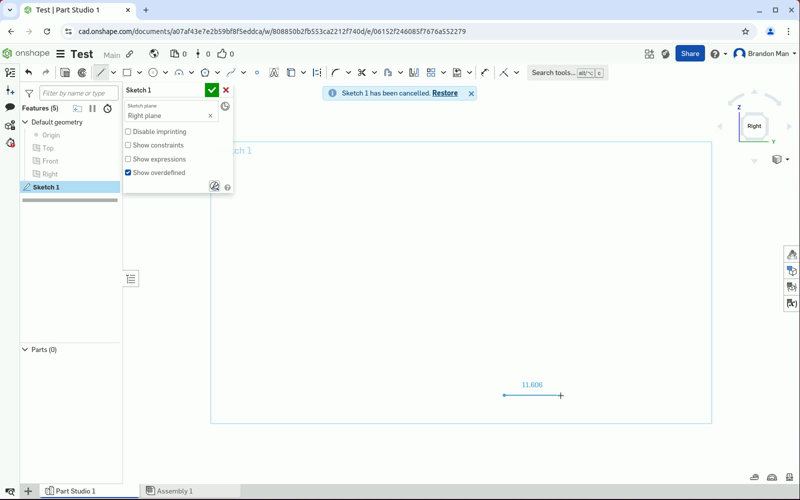
key_up(shift)
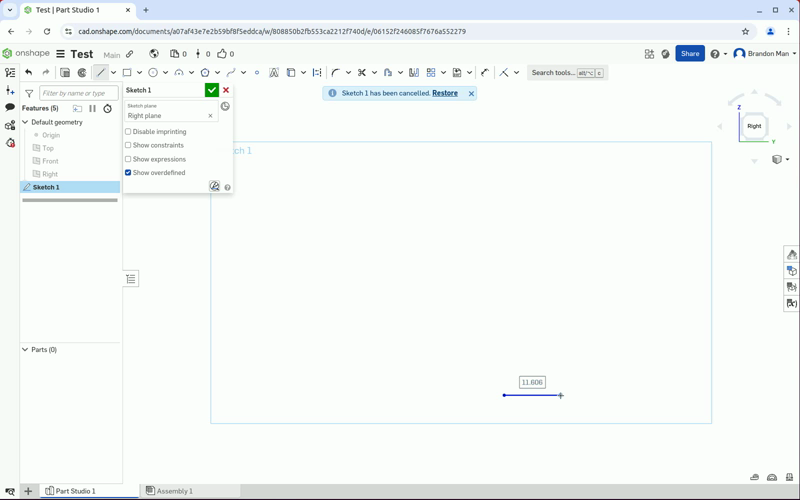
key_down(shift)
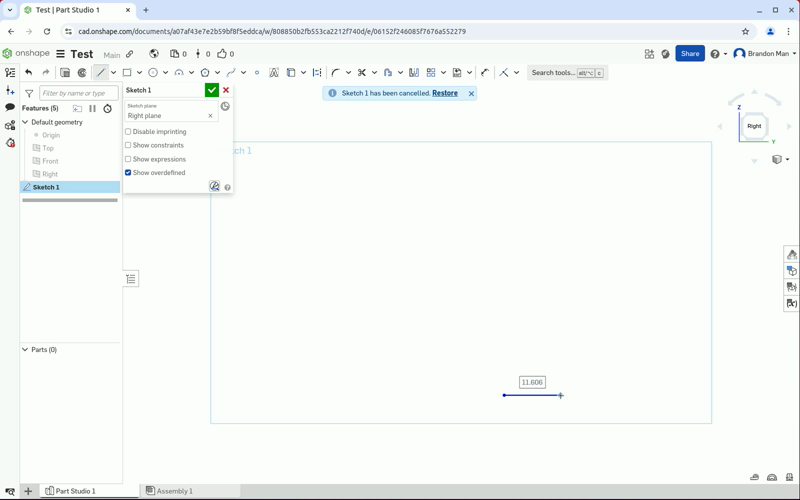
mouse_move(560, 171)
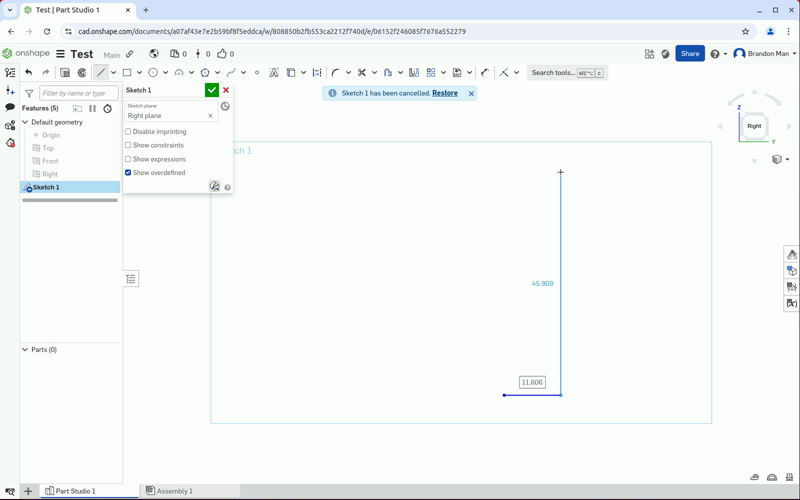
click(560, 171)
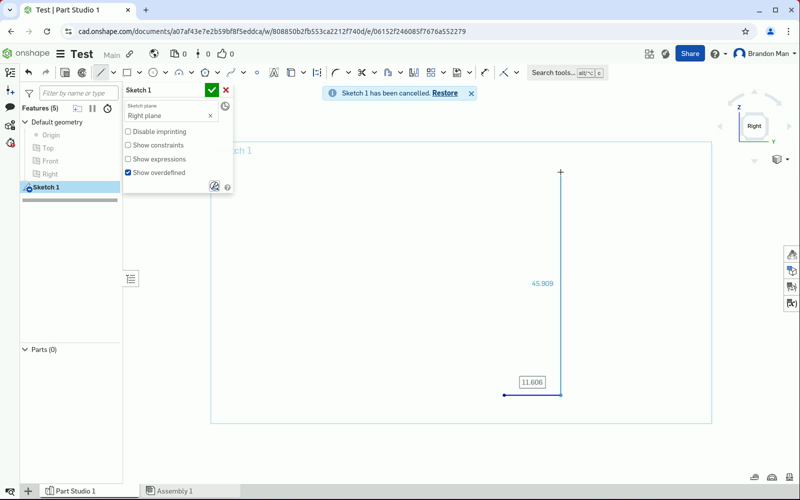
key_up(shift)
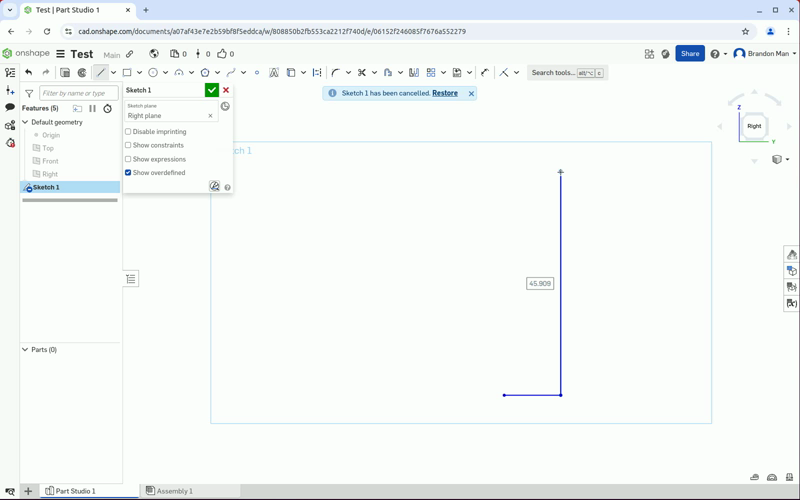
key_down(shift)
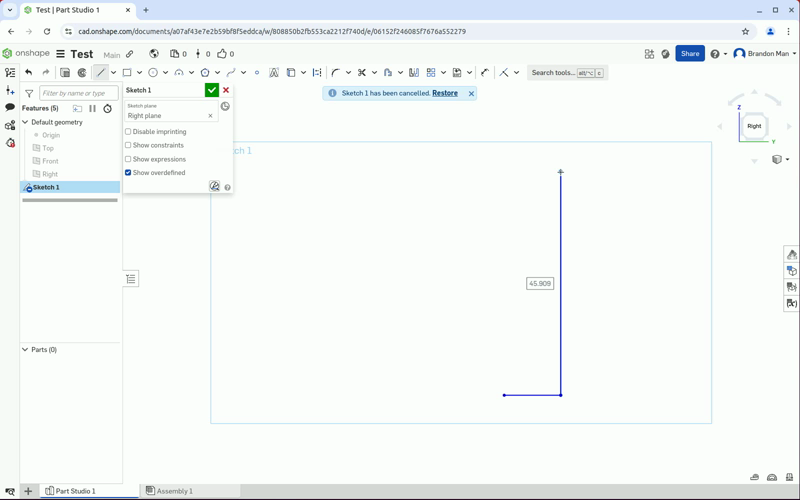
mouse_move(589, 171)
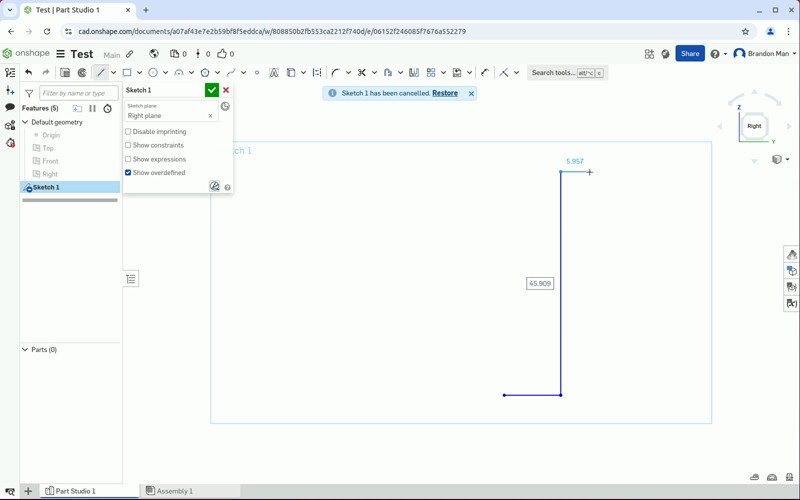
mouse_move(504, 171)
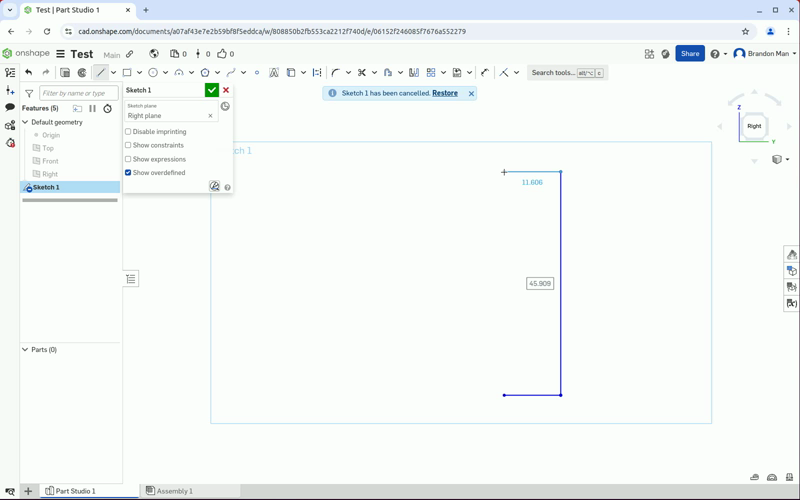
click(504, 171)
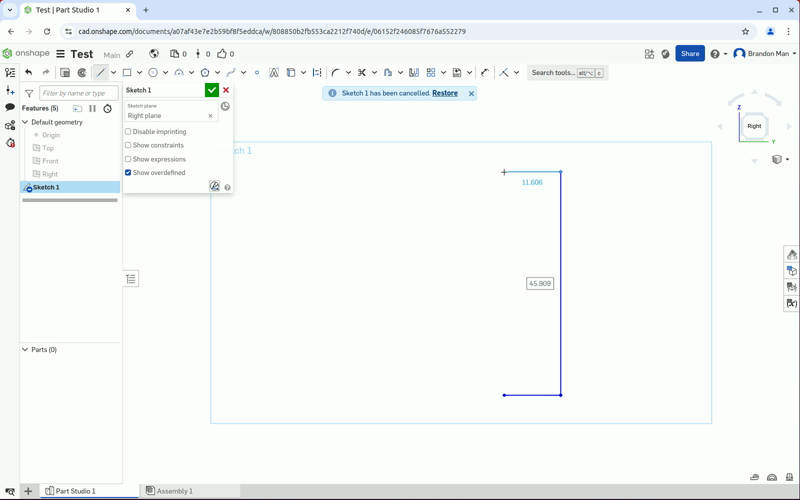
key_up(shift)
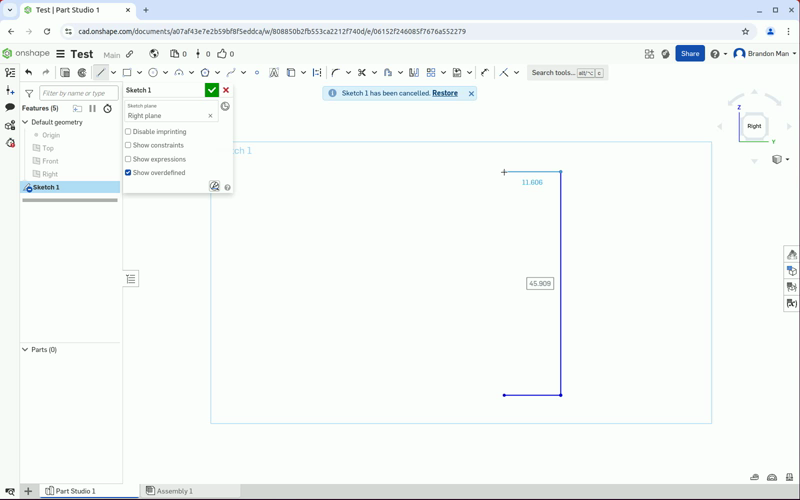
key_down(shift)
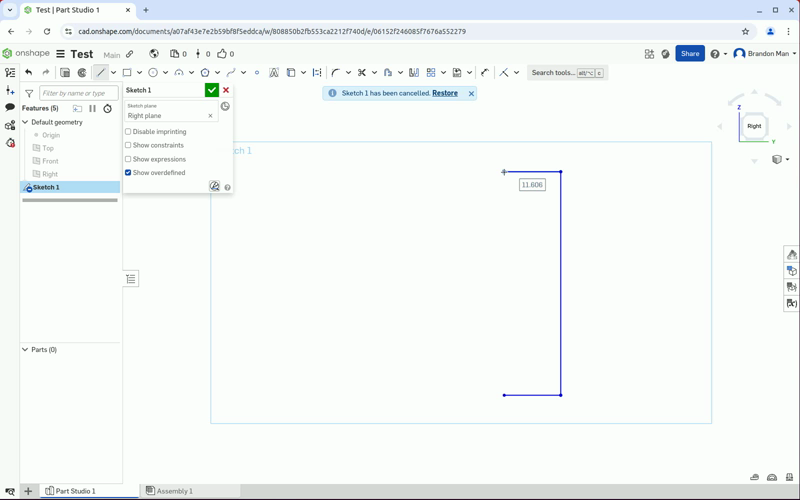
mouse_move(504, 395)
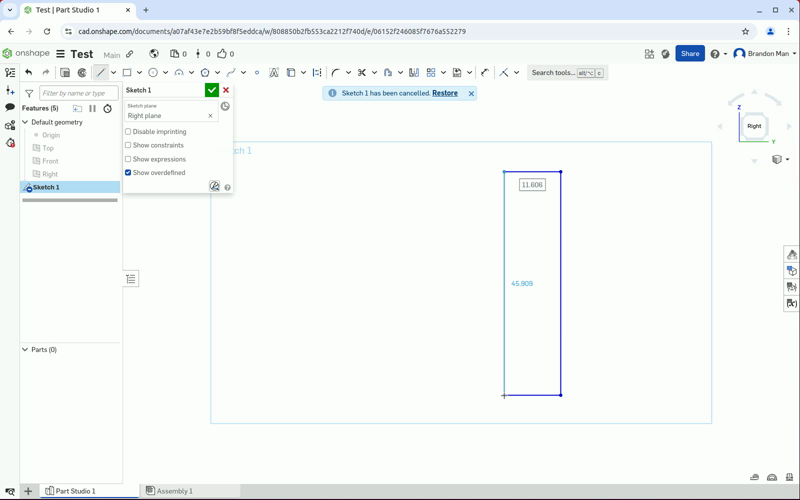
key_up(shift)
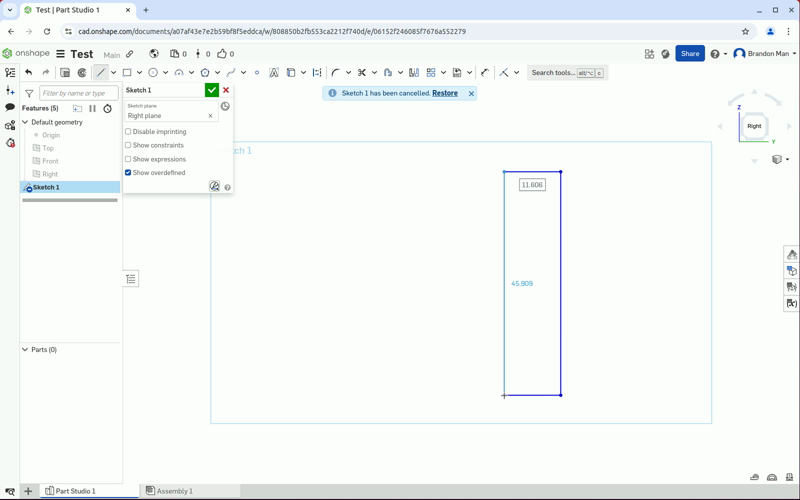
click(504, 395)
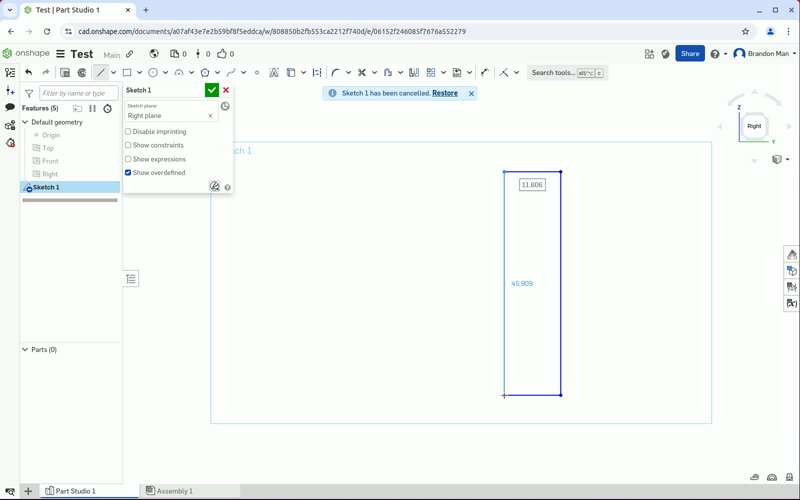
key(esc)
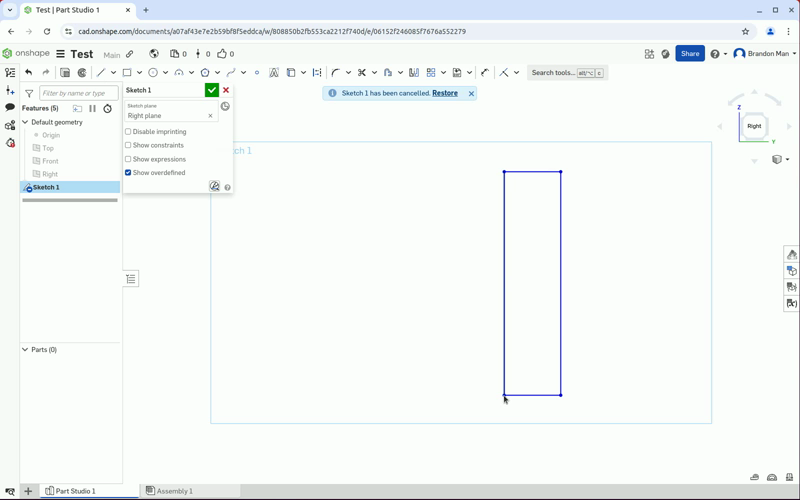
mouse_move(531, 210)
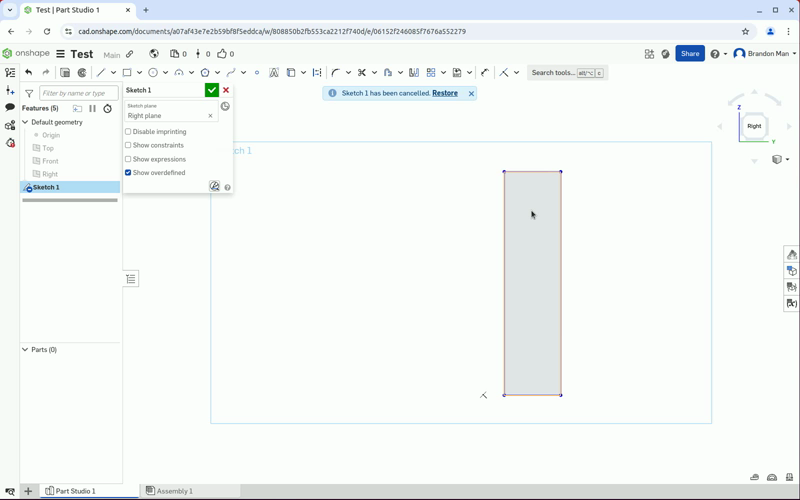
click(531, 210)
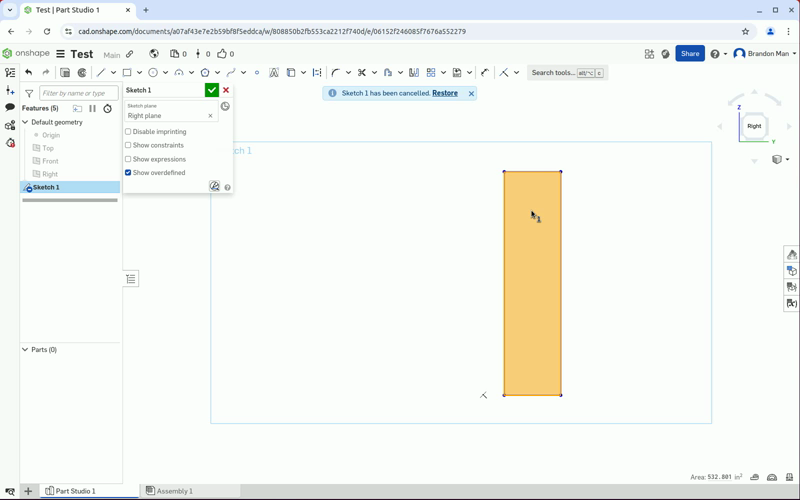
mouse_move(73, 352)
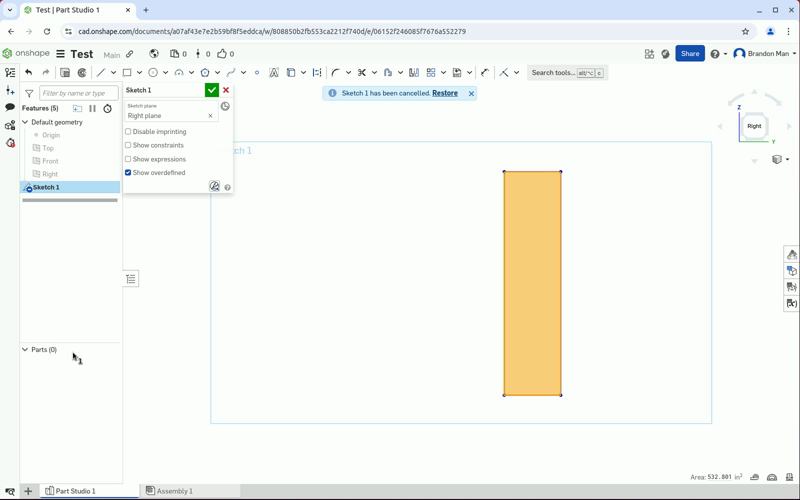
key(shift+y)
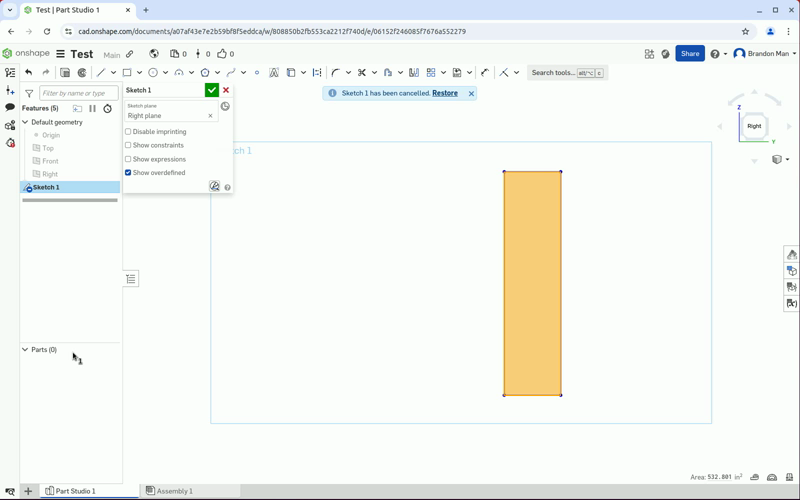
key(shift+e)
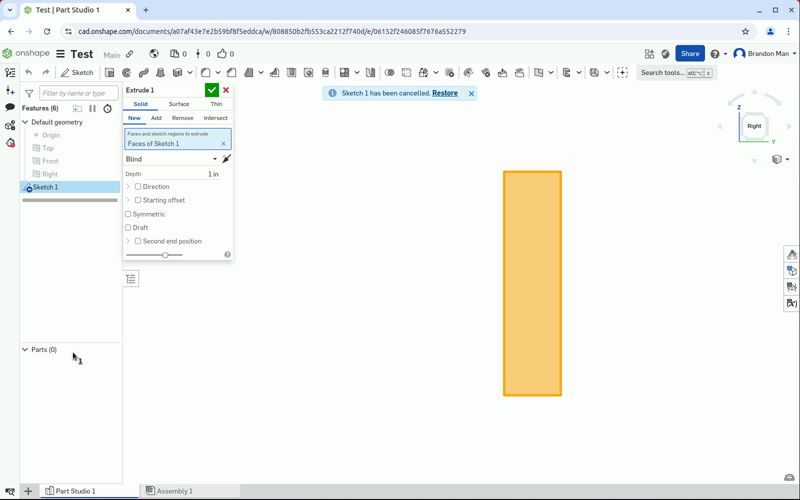
mouse_move(143, 106)
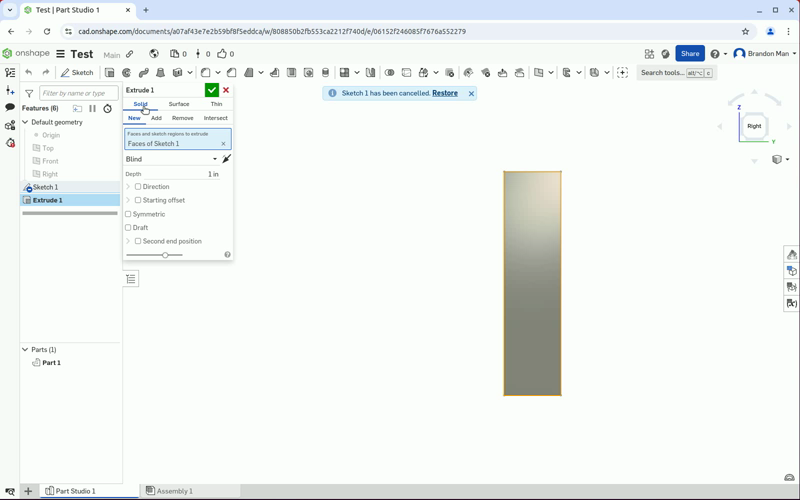
click(143, 106)
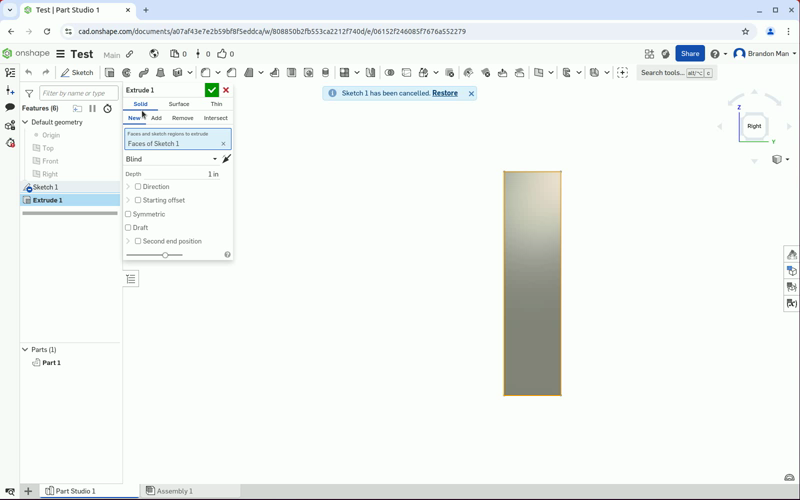
mouse_move(137, 120)
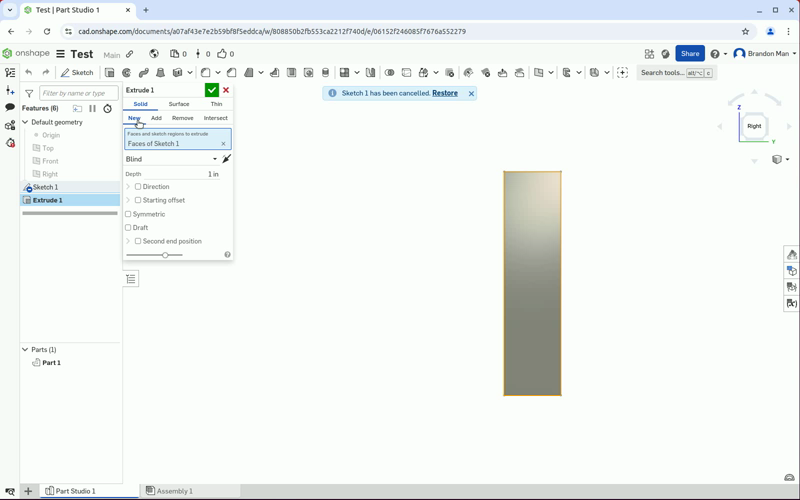
click(137, 120)
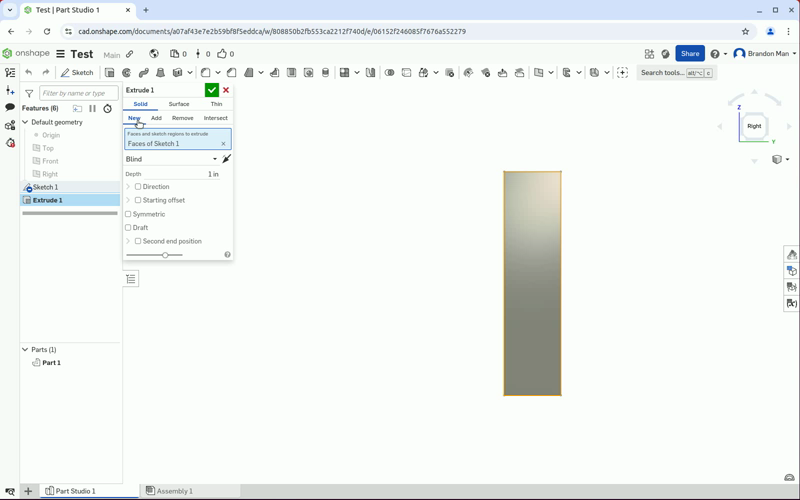
key(tab, 4)
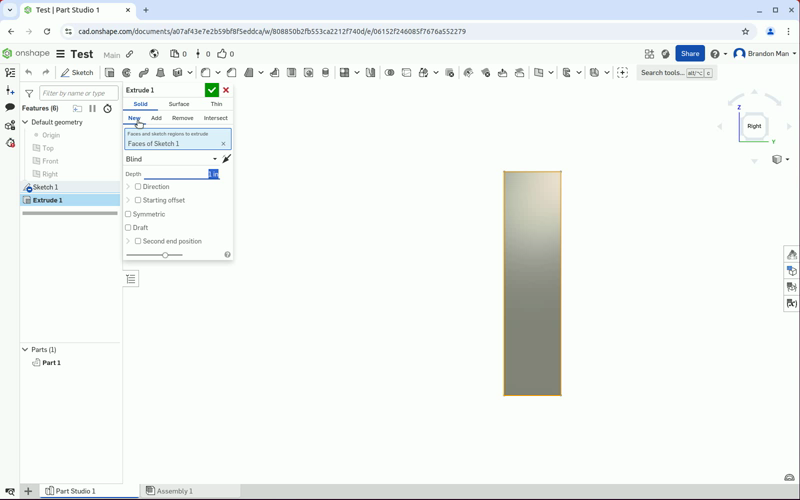
text(6.74)
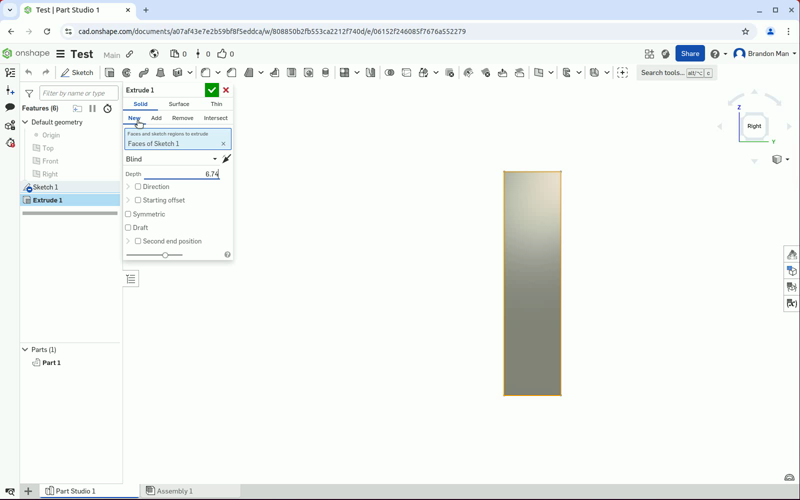
key(enter)
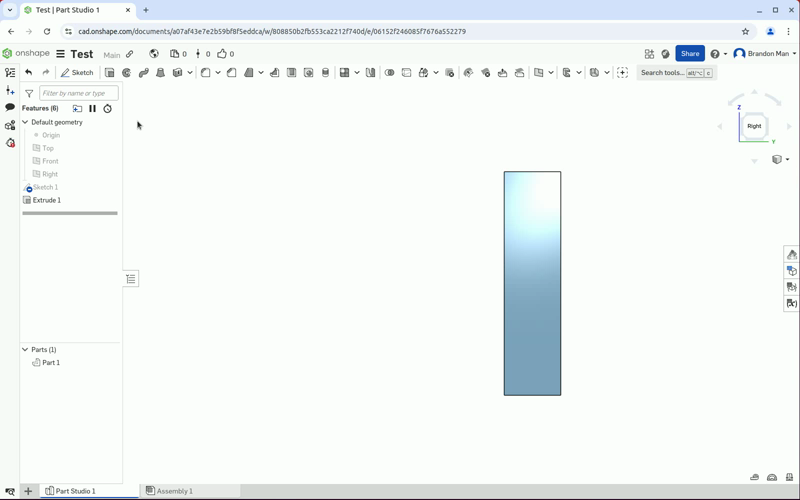
key(shift+h)
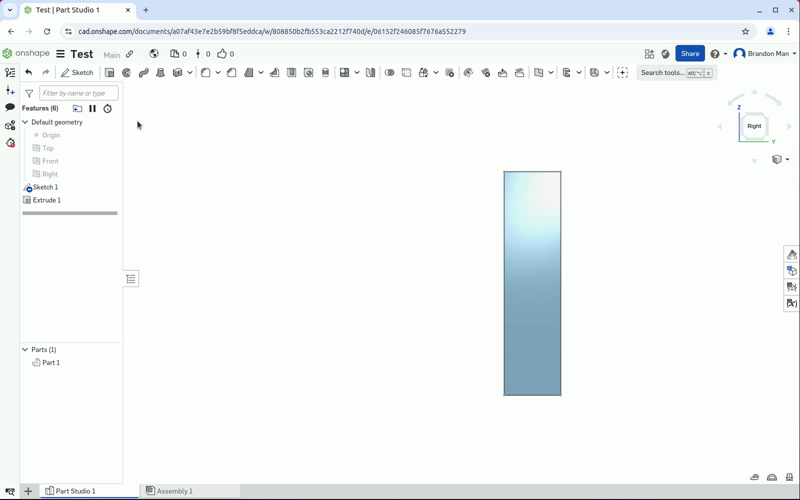
key(shift+h)
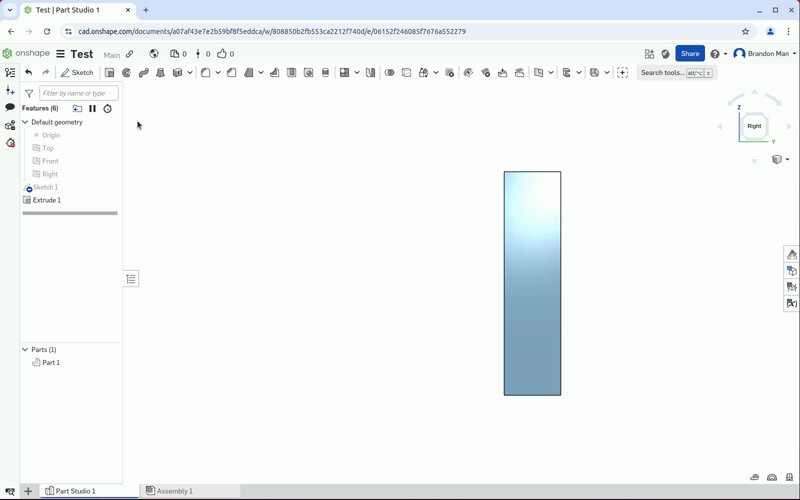
mouse_move(73, 189)
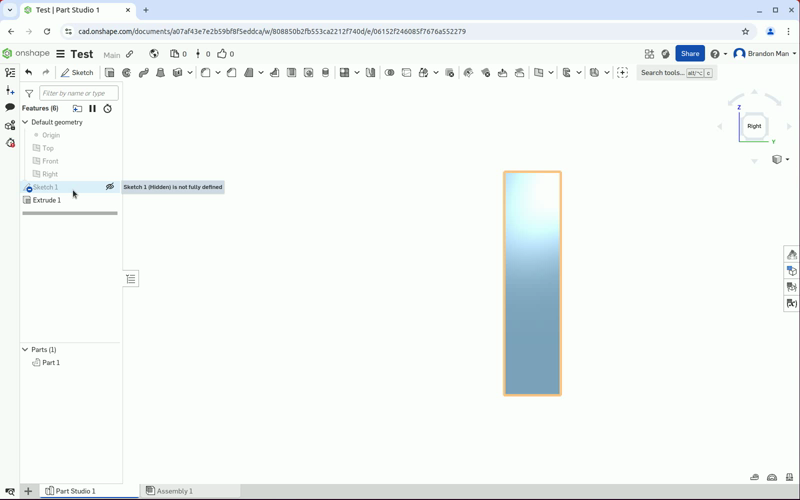
click(73, 189)
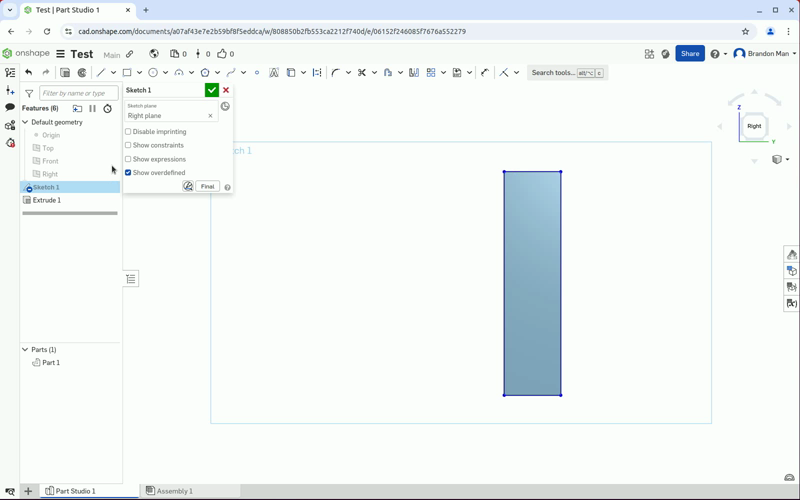
mouse_move(229, 92)
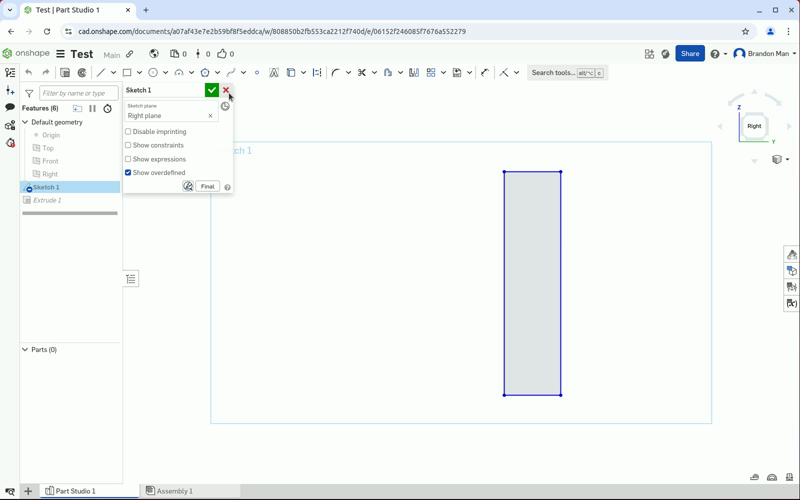
click(229, 92)
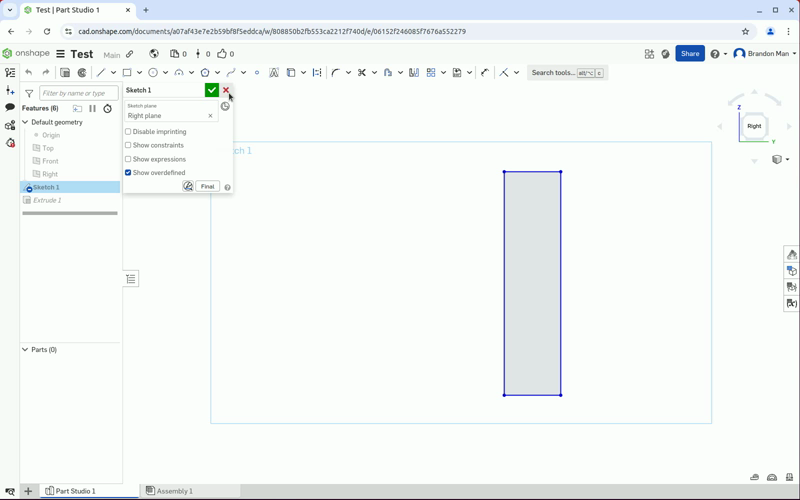
key(shift+s)
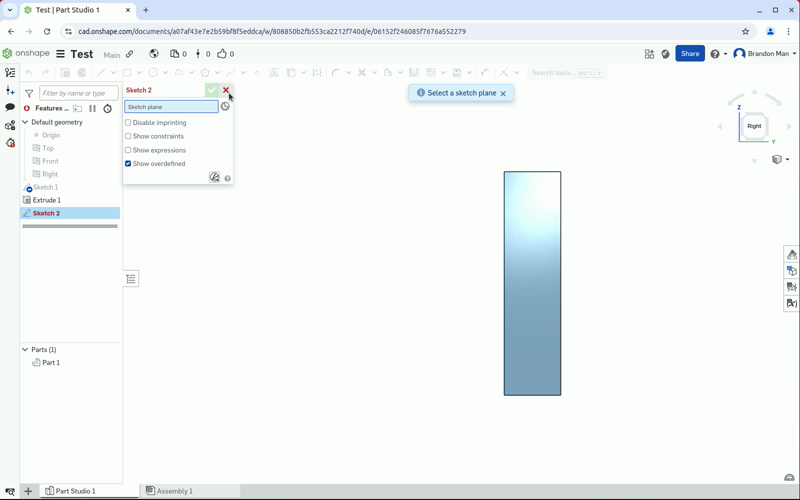
mouse_move(73, 176)
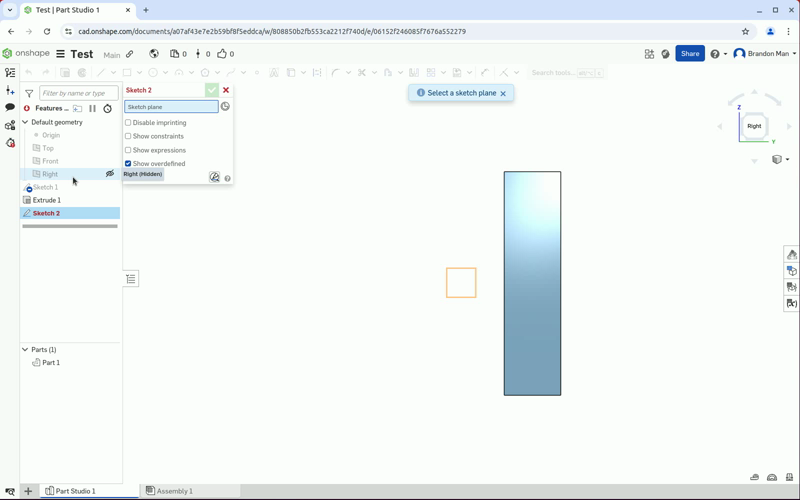
click(73, 176)
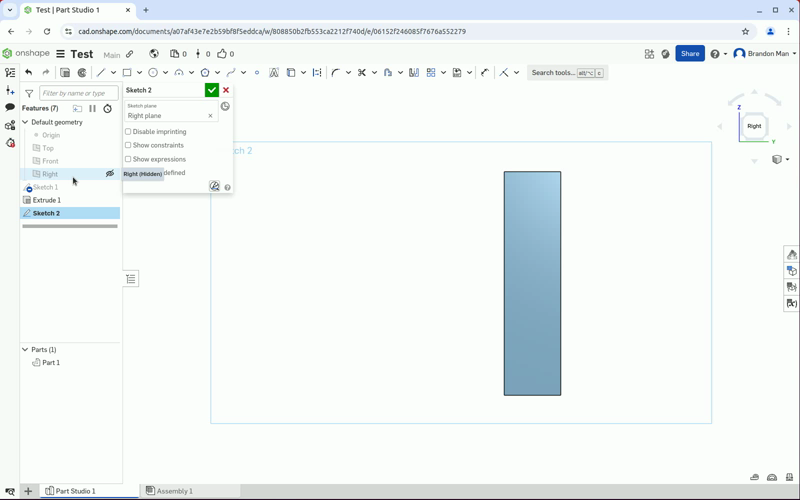
mouse_move(73, 352)
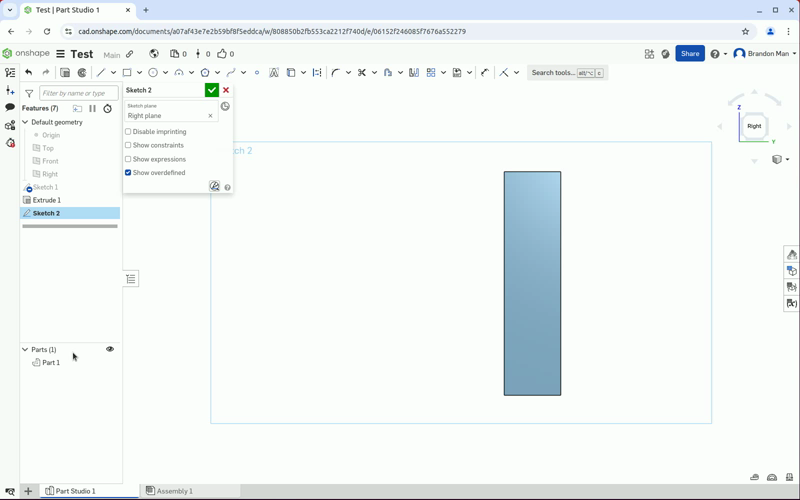
key(y)
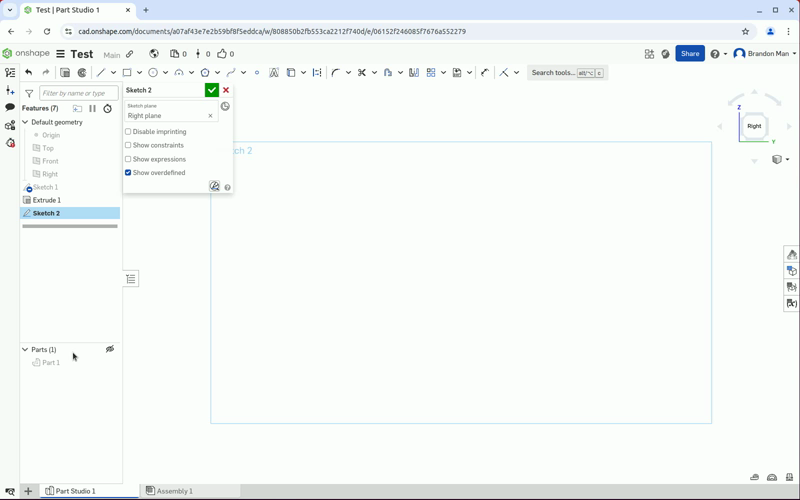
key(l)
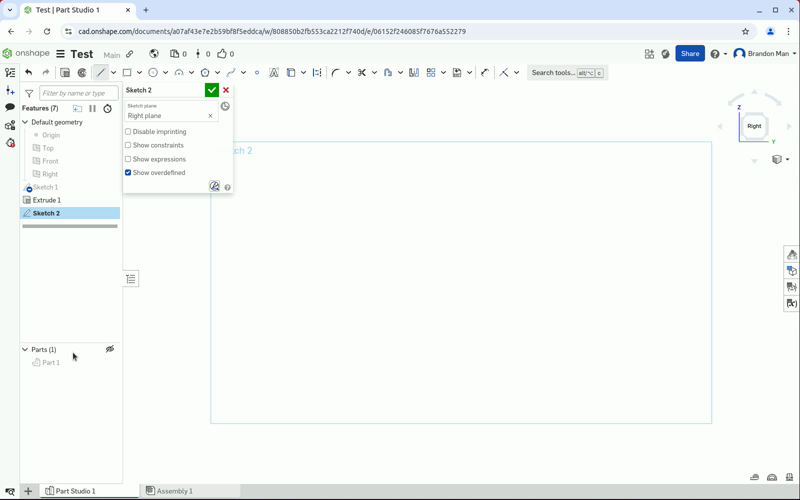
key_down(shift)
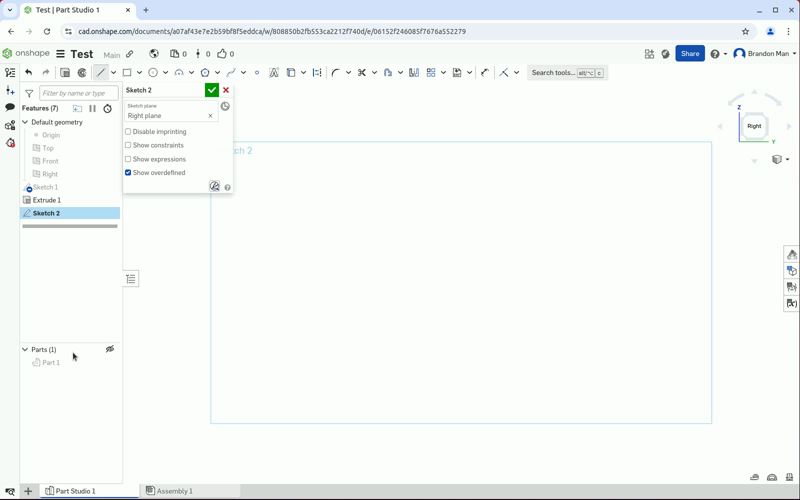
mouse_move(361, 395)
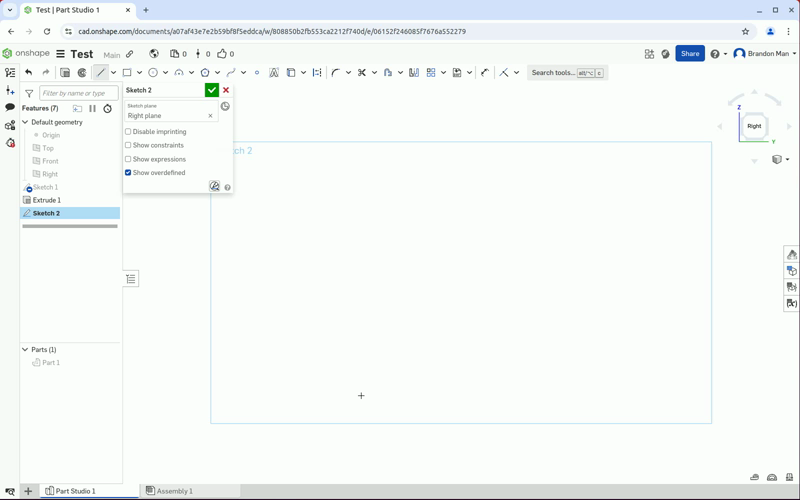
click(361, 395)
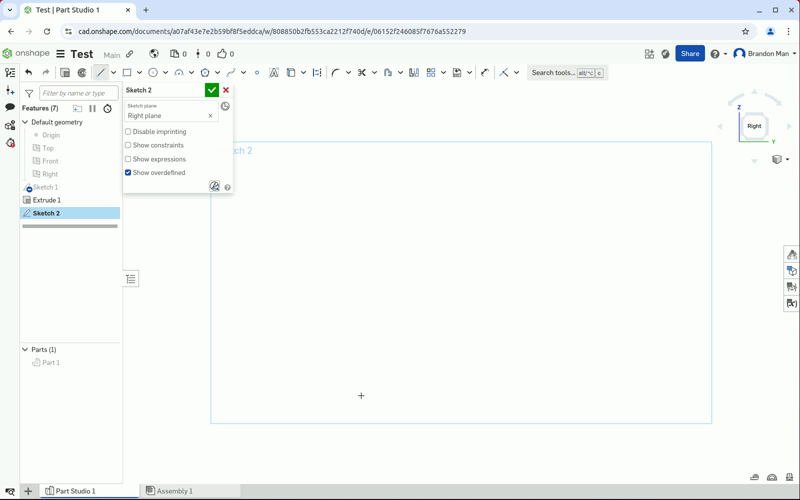
key_up(shift)
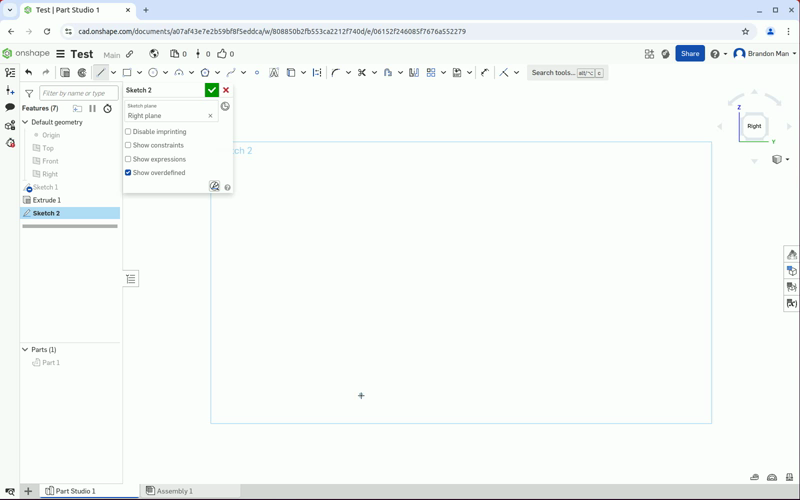
key_down(shift)
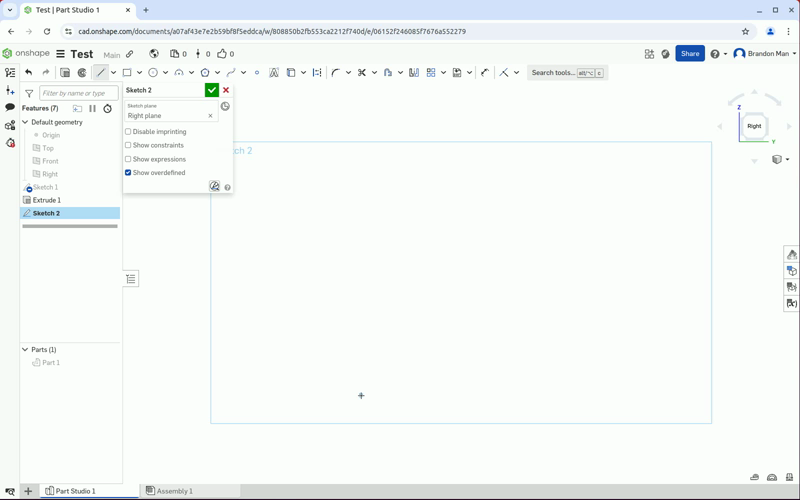
mouse_move(391, 395)
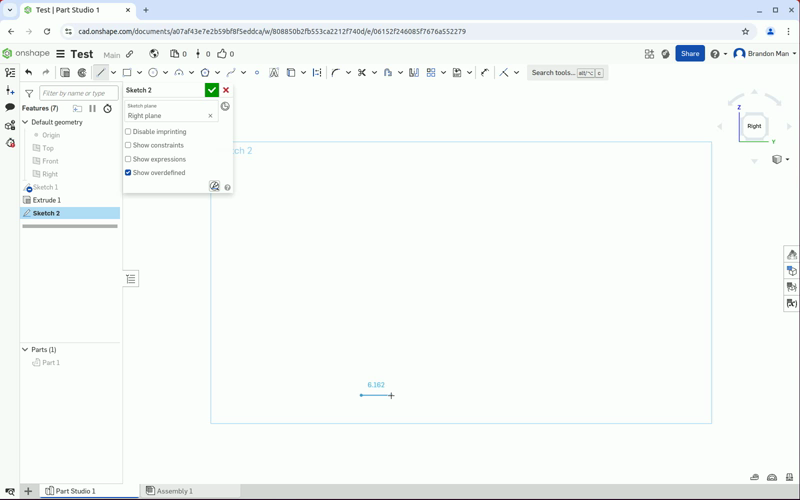
mouse_move(417, 395)
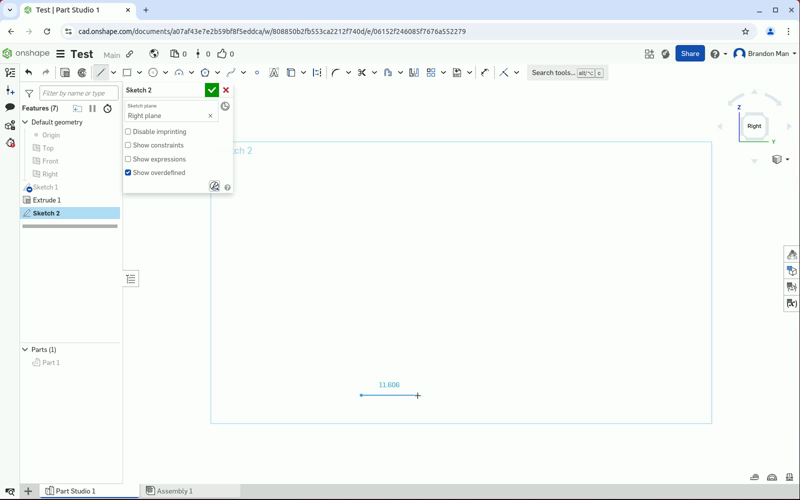
click(417, 395)
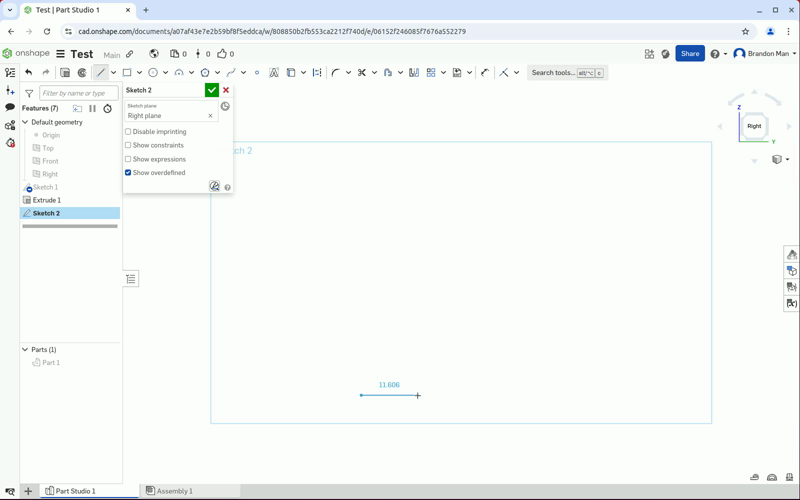
key_up(shift)
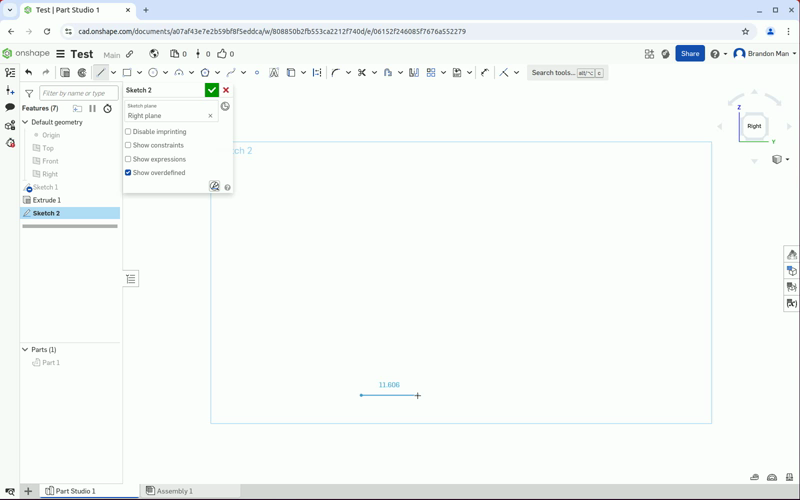
key_down(shift)
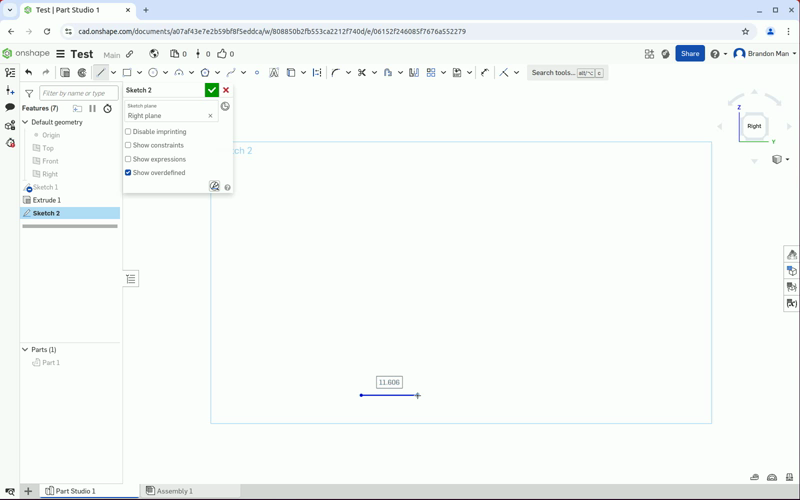
mouse_move(417, 171)
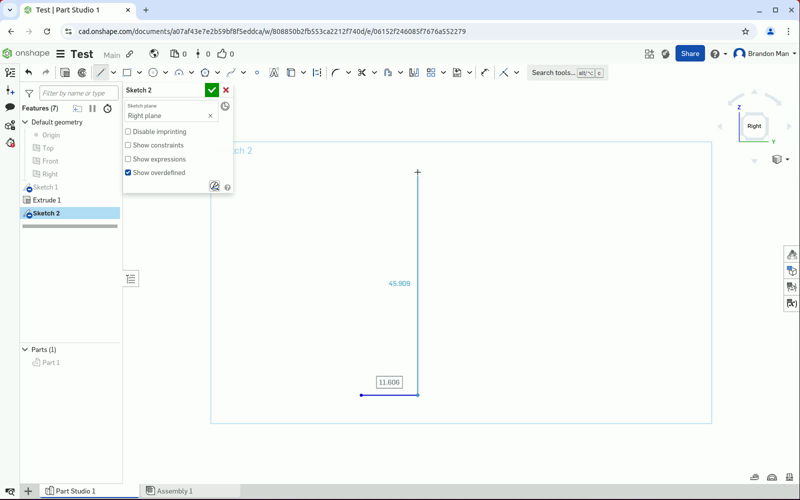
click(417, 171)
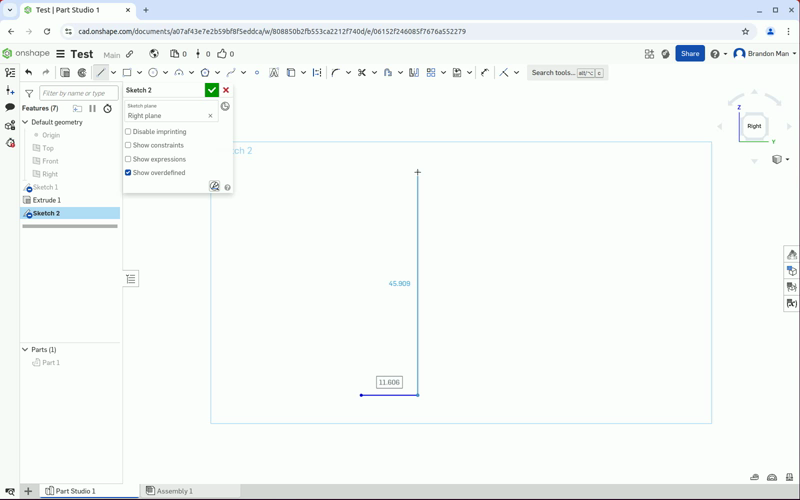
key_up(shift)
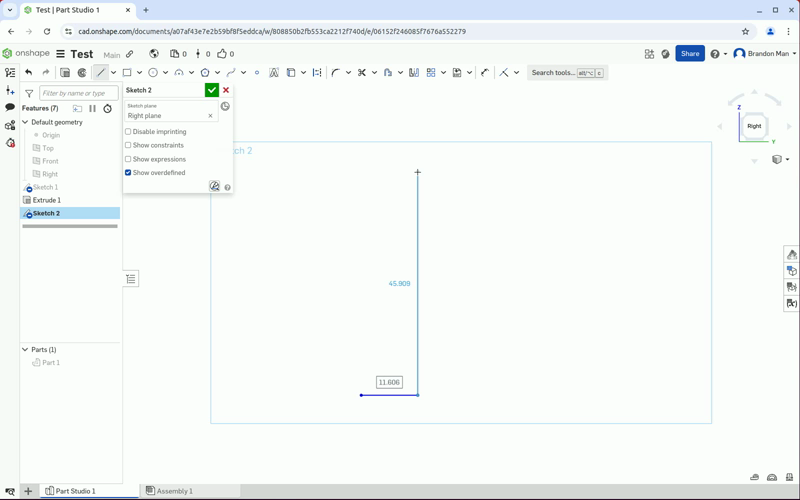
key_down(shift)
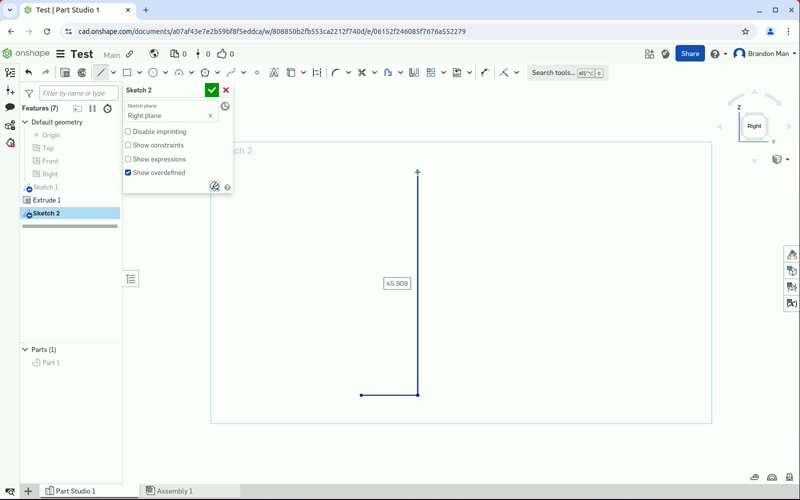
mouse_move(447, 171)
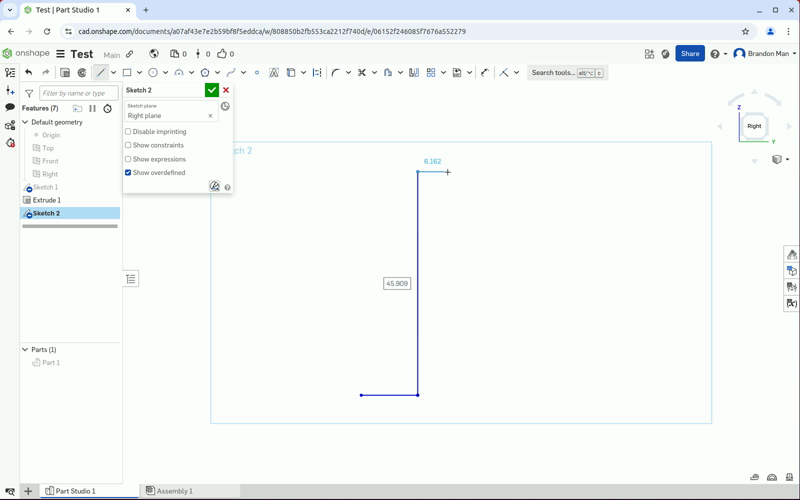
mouse_move(361, 171)
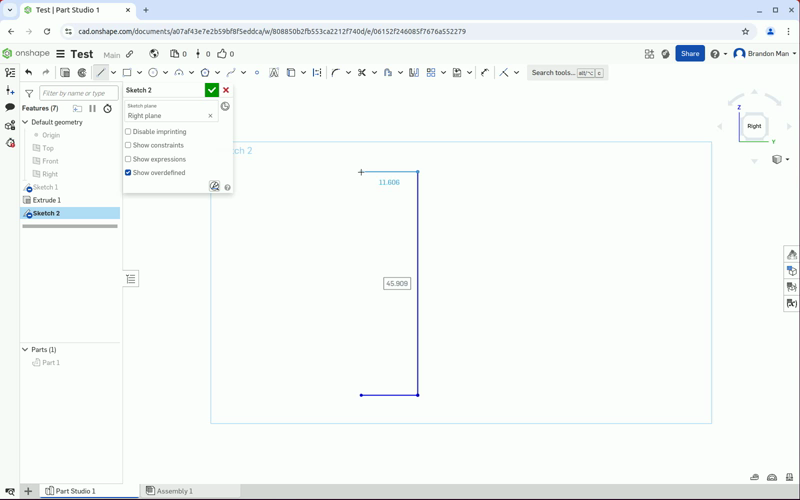
click(361, 171)
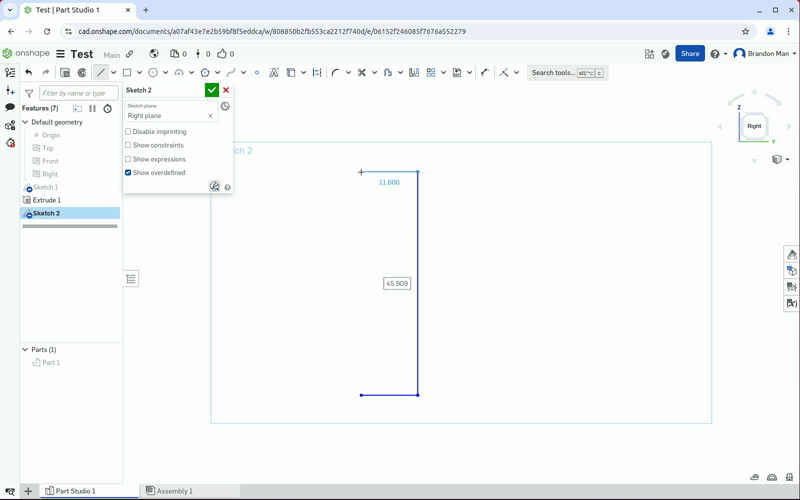
key_up(shift)
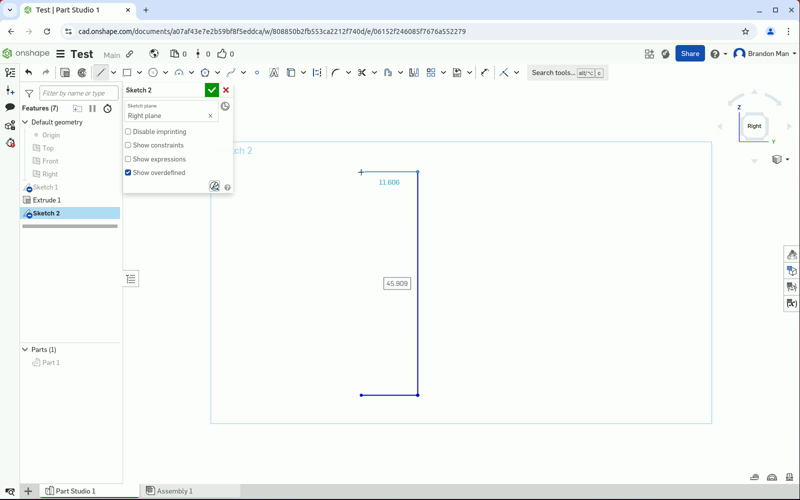
key_down(shift)
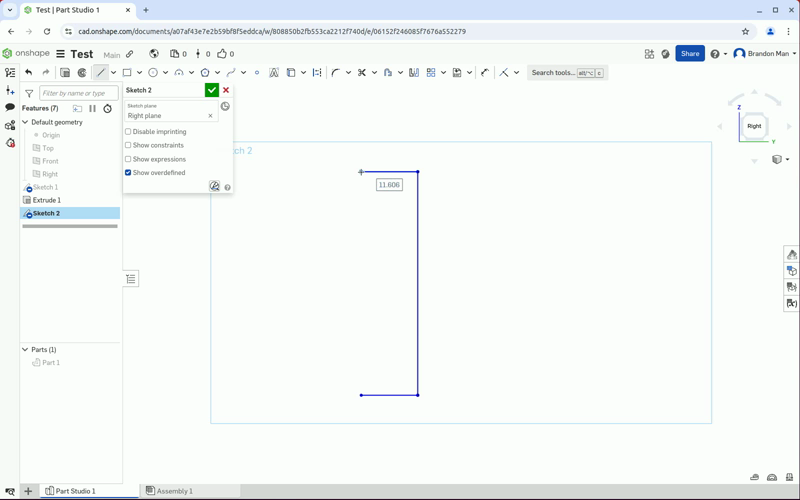
mouse_move(361, 395)
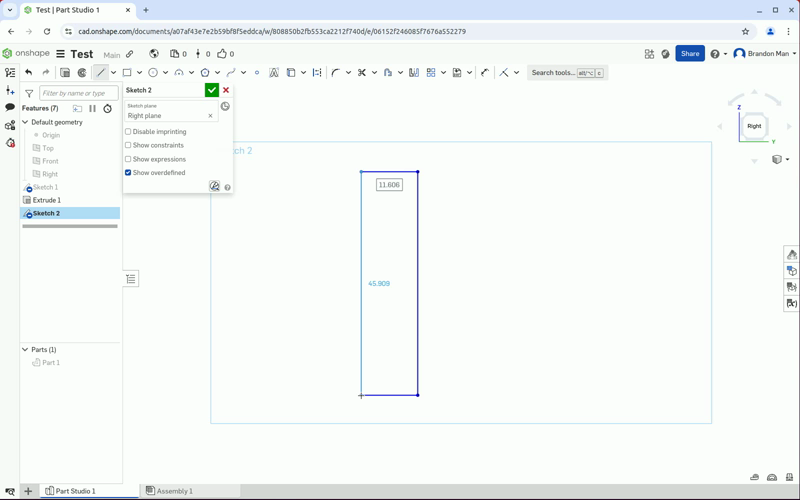
key_up(shift)
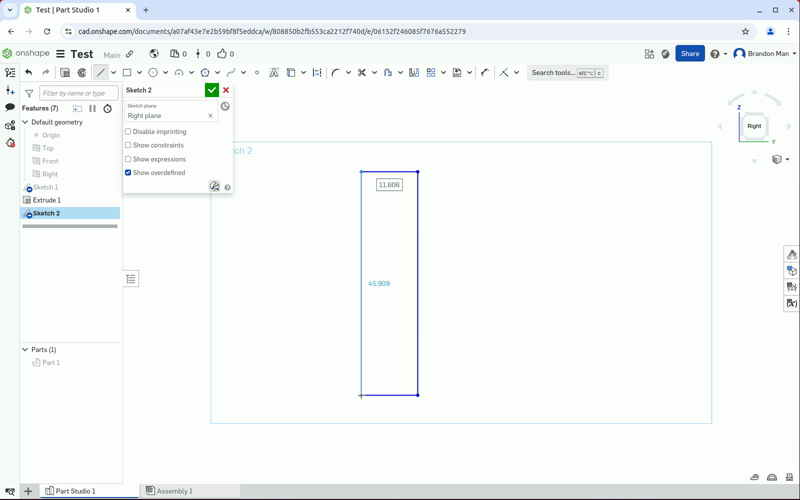
click(361, 395)
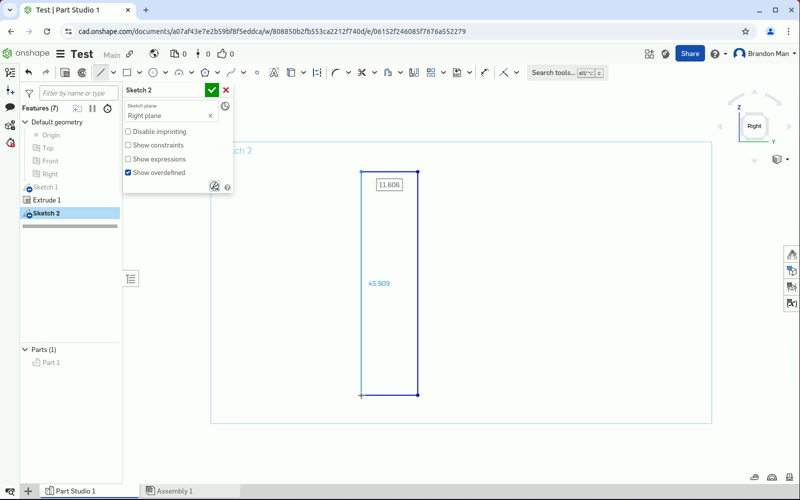
key(esc)
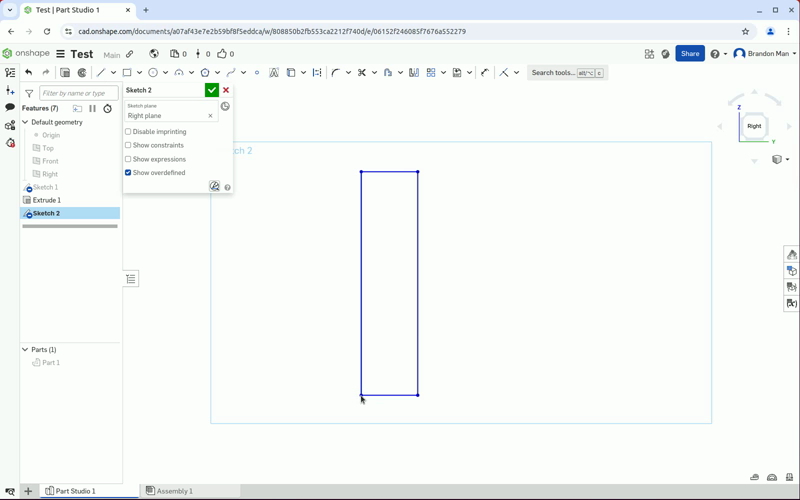
mouse_move(380, 226)
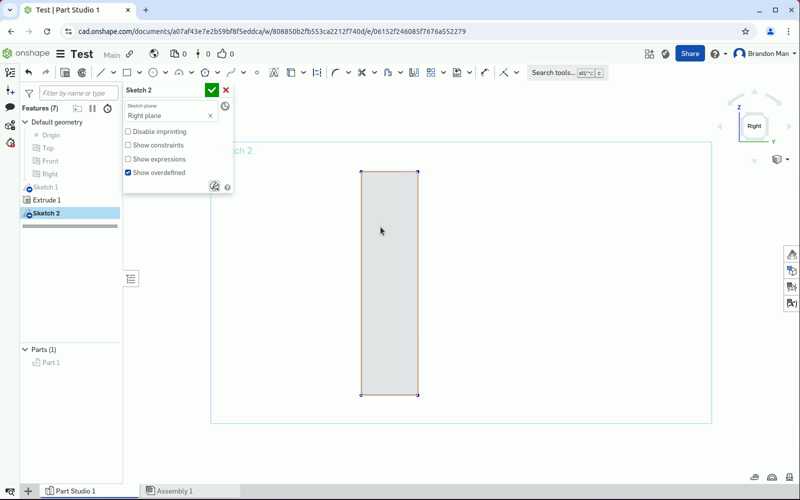
click(380, 226)
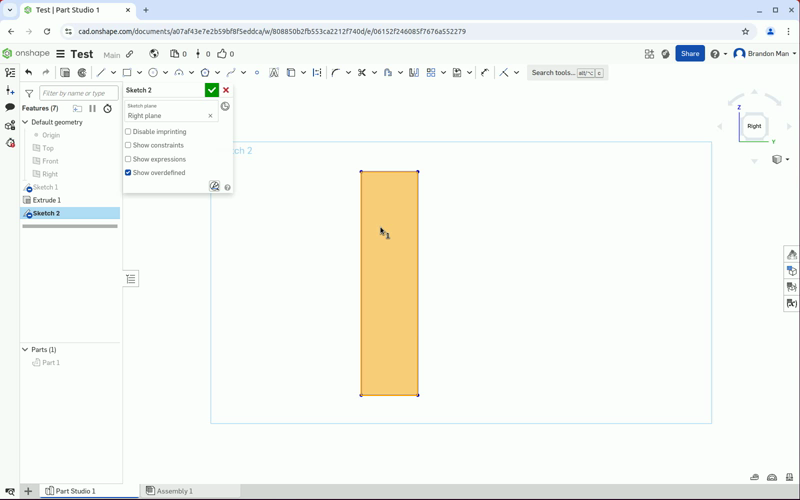
mouse_move(73, 352)
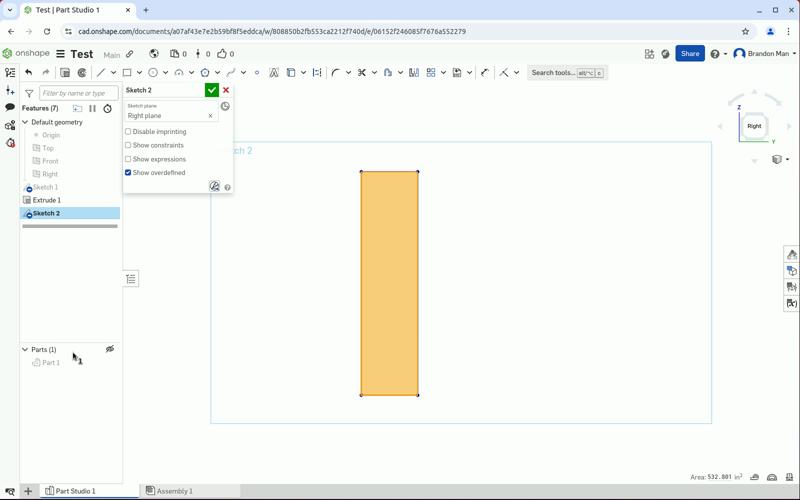
key(shift+y)
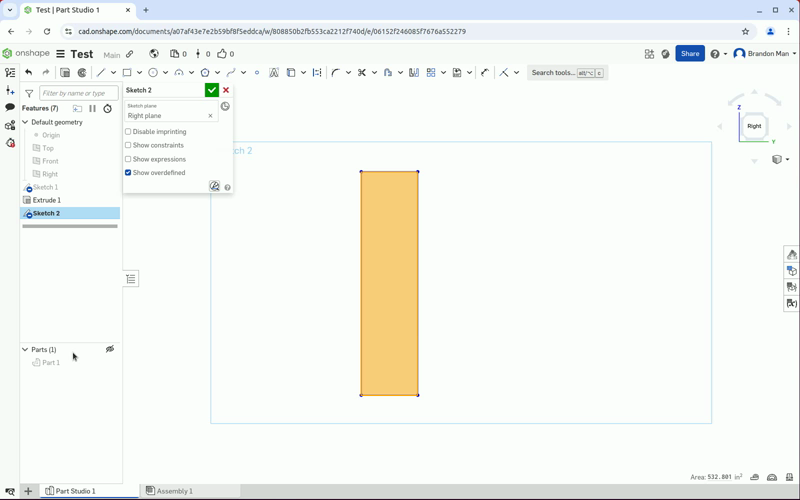
key(shift+e)
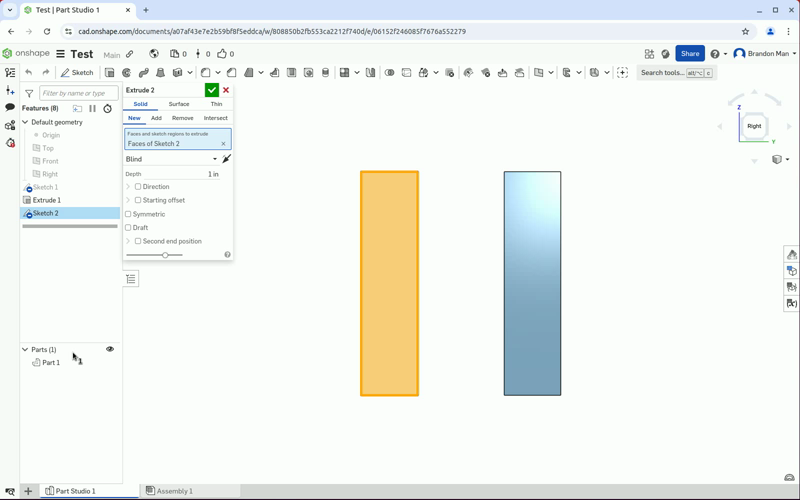
mouse_move(143, 106)
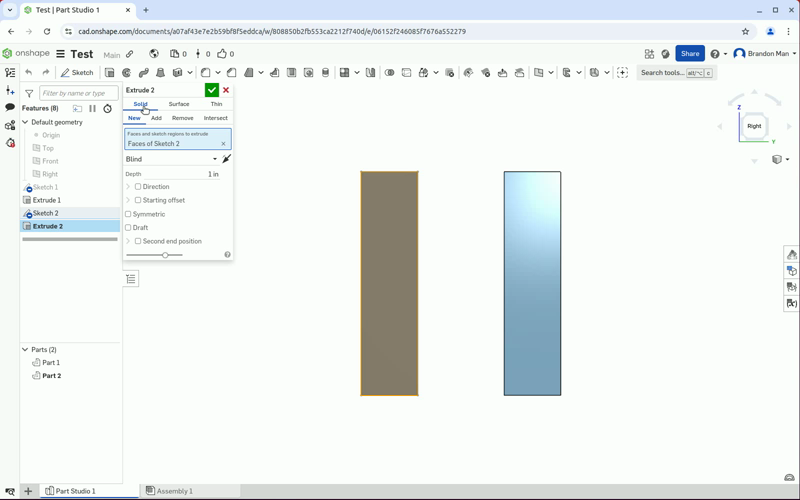
click(143, 106)
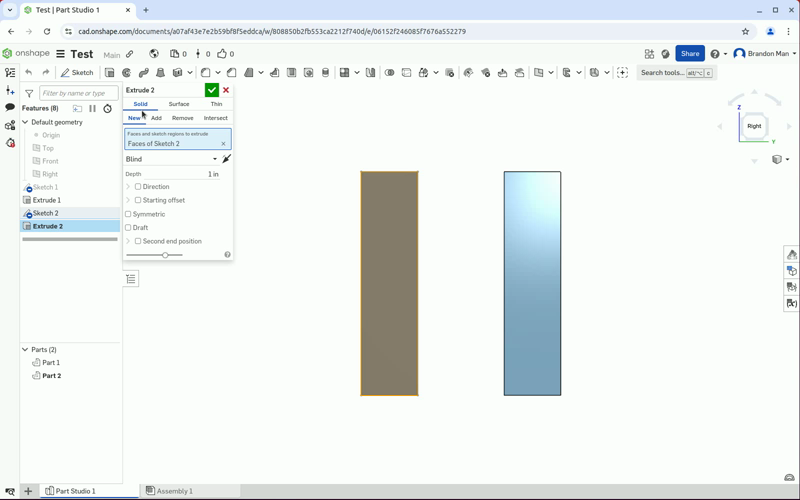
mouse_move(137, 120)
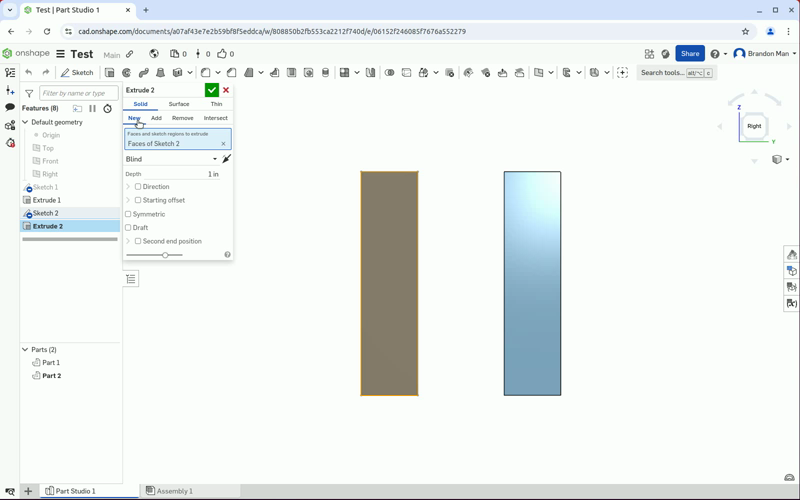
click(137, 120)
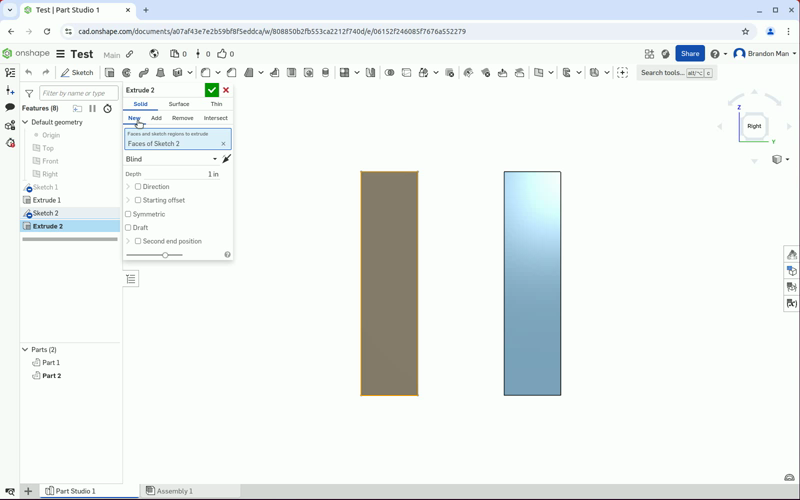
key(tab, 4)
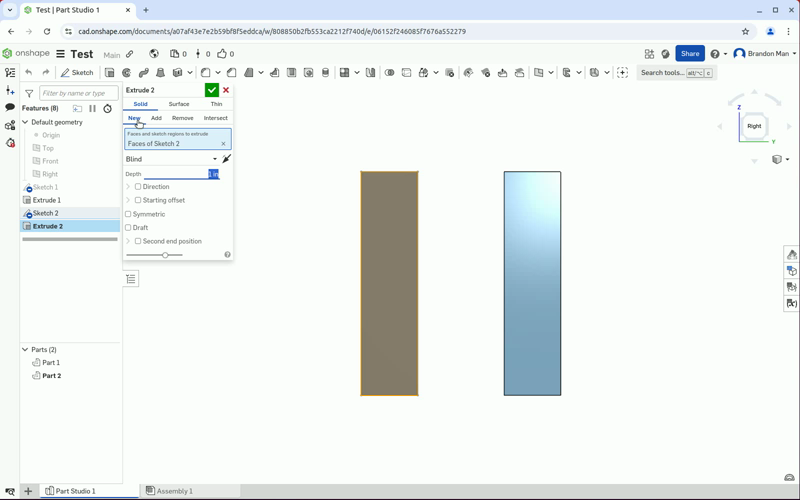
text(6.74)
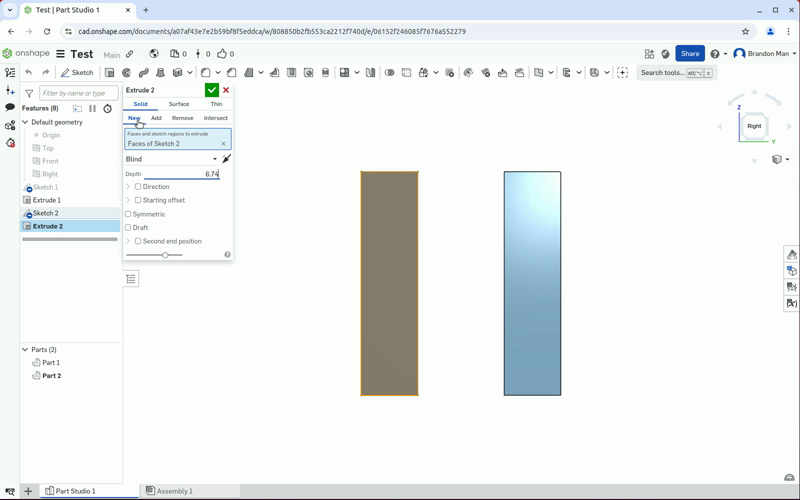
key(enter)
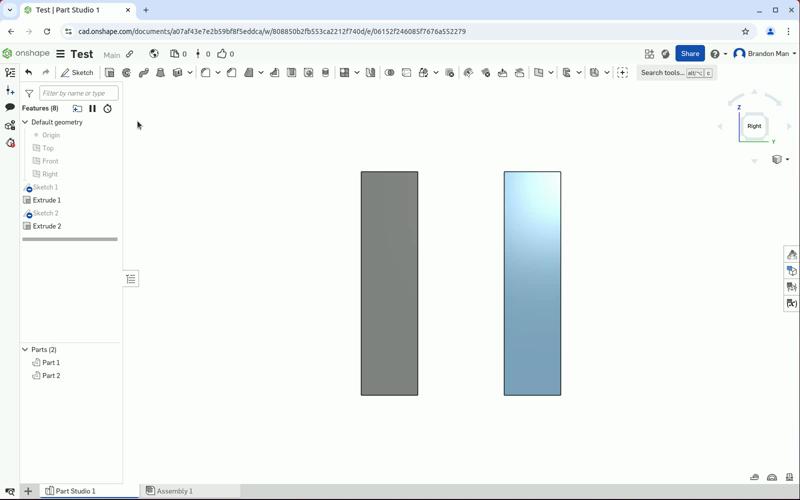
key(shift+h)
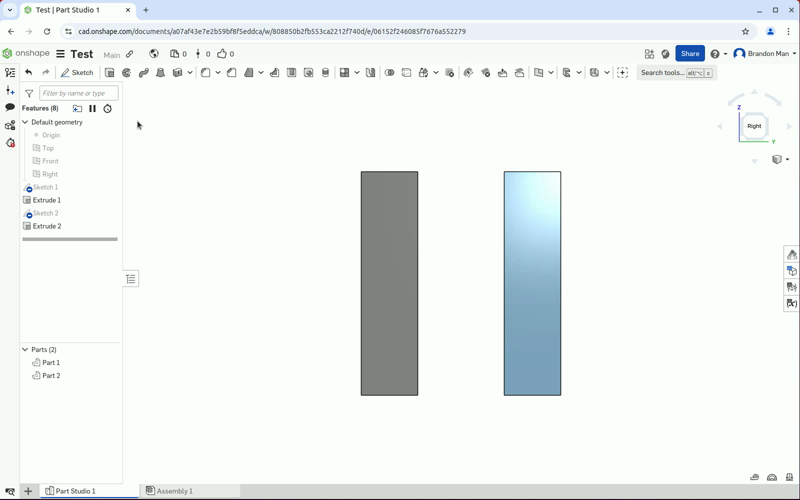
key(shift+h)
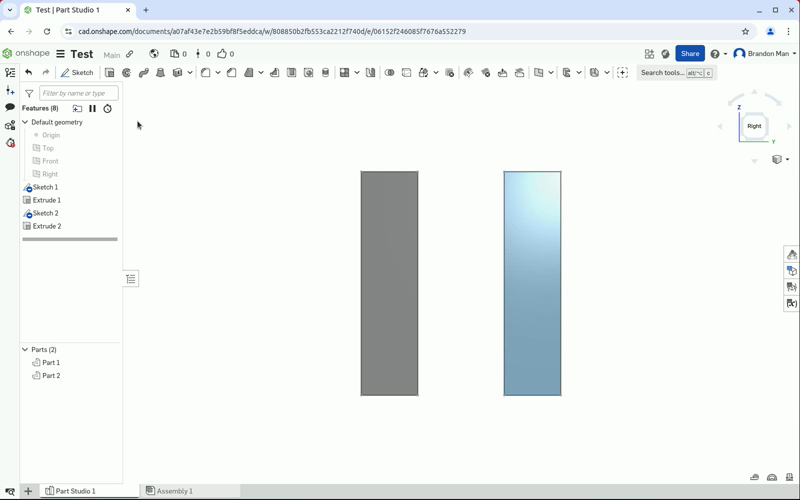
key(shift+7)
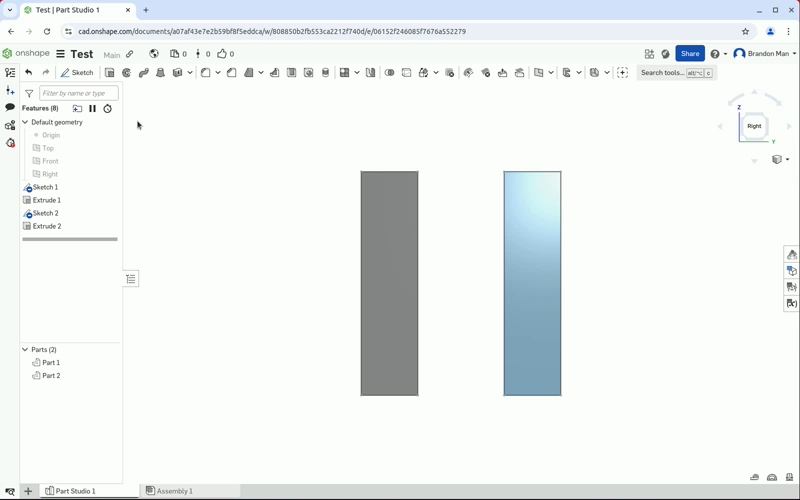
key(right, 2)
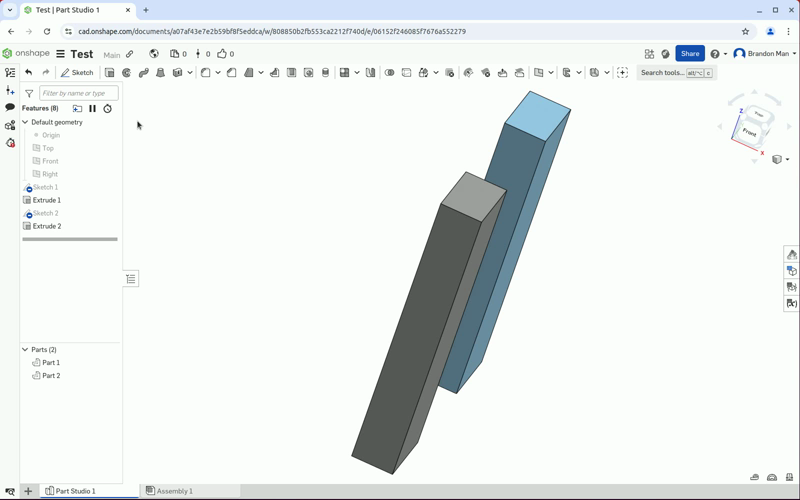
key(down, 2)
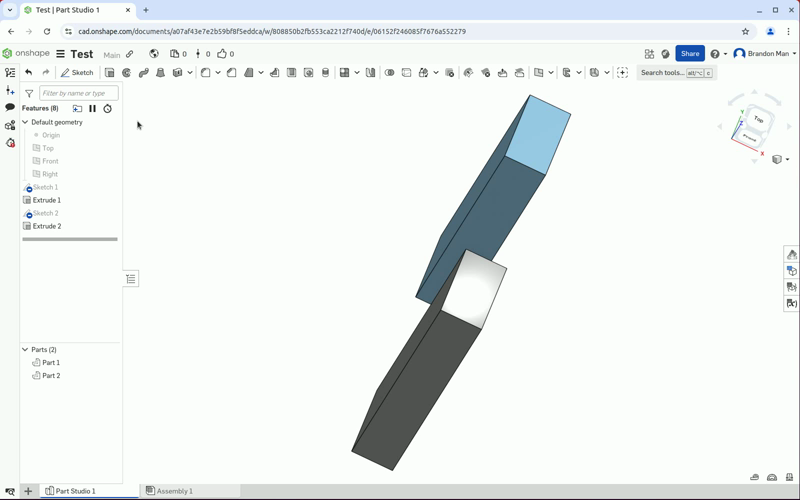
key(up, 2)
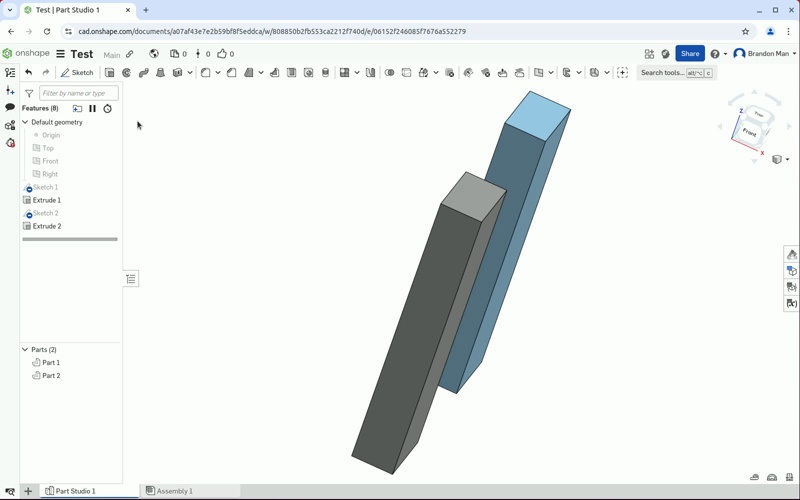
key(left, 2)
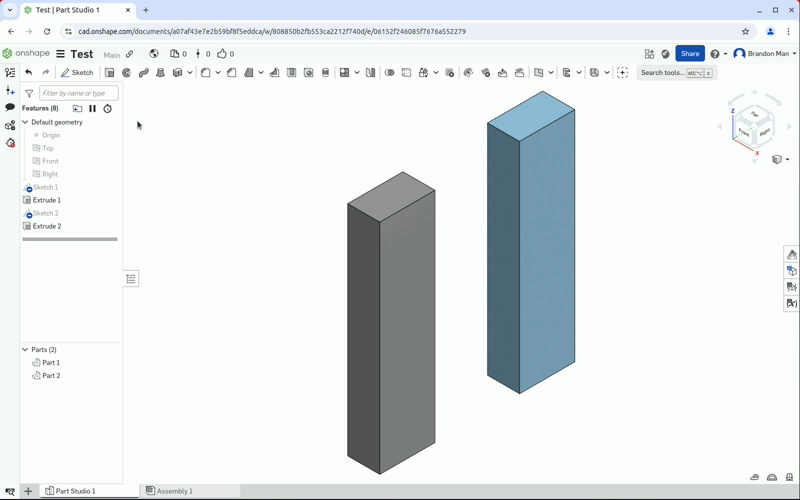
mouse_move(73, 189)
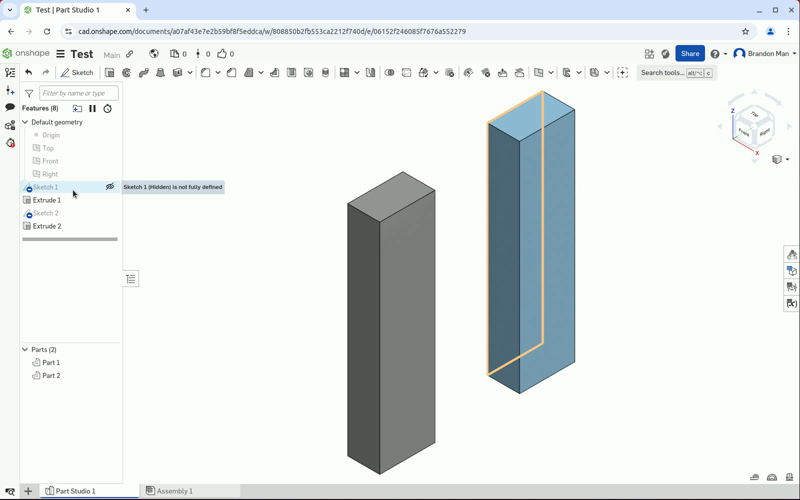
click(73, 189)